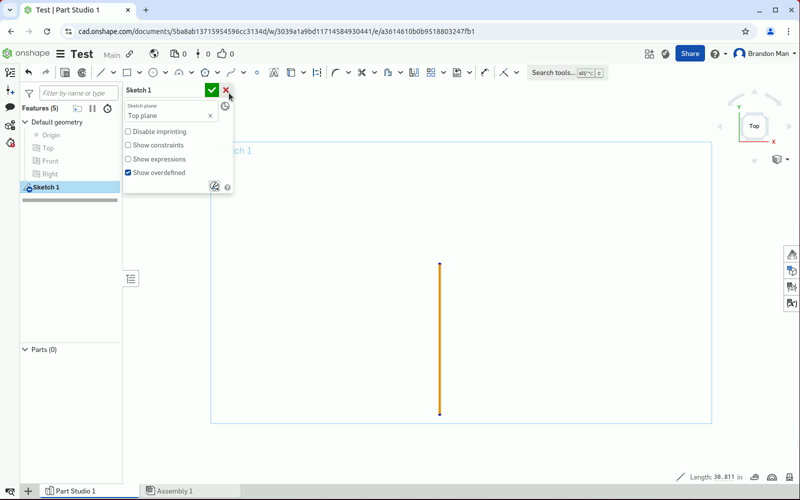
key(shift+h)
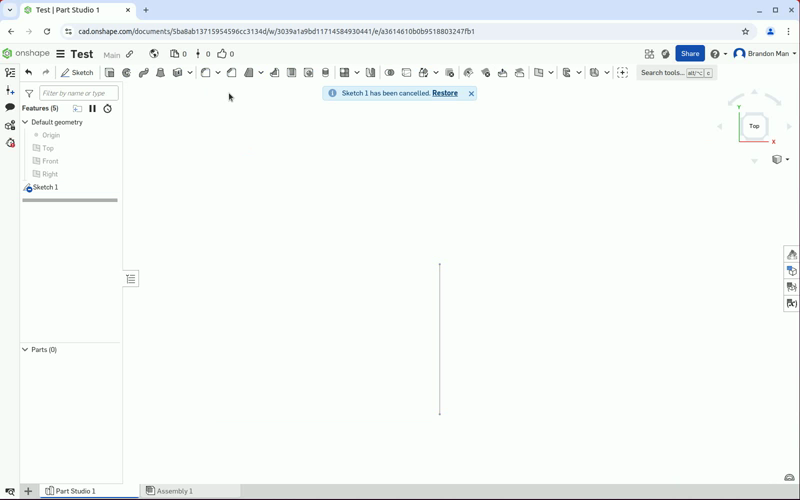
key(shift+s)
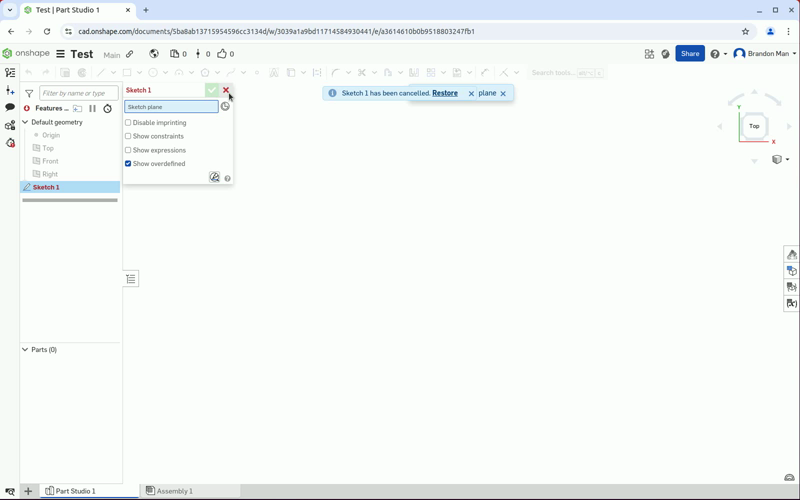
mouse_move(73, 150)
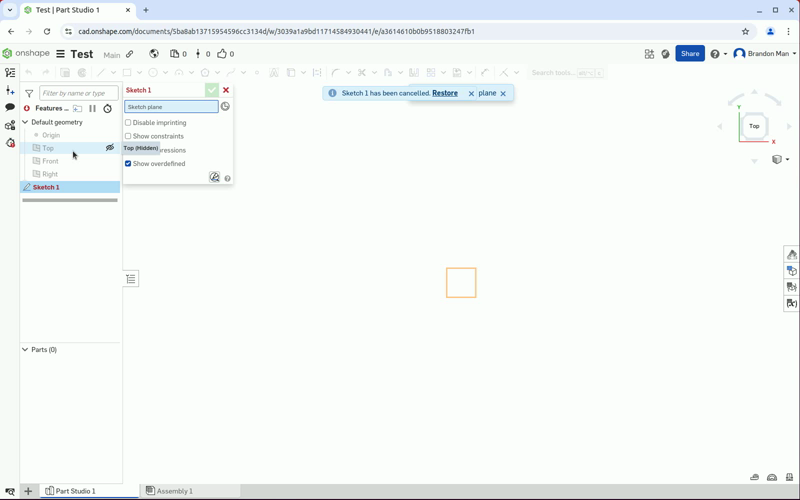
click(73, 150)
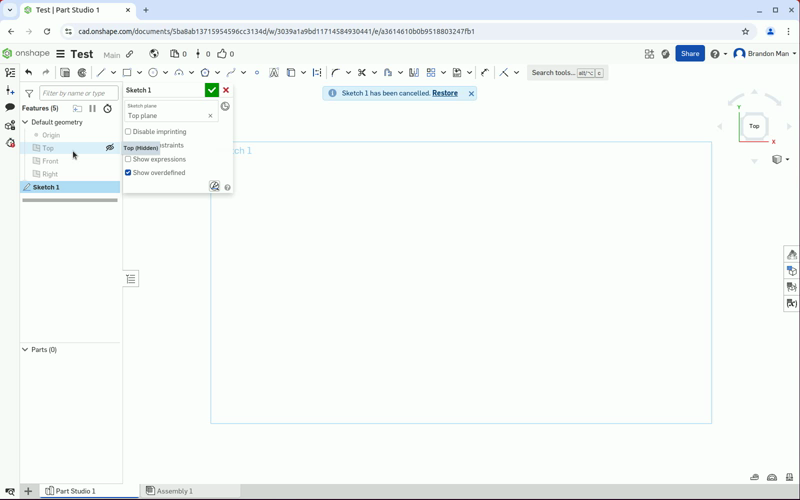
mouse_move(73, 352)
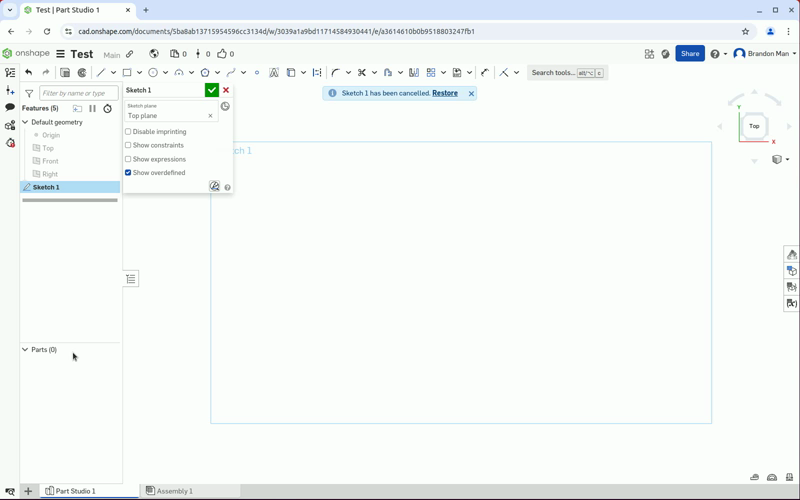
key(y)
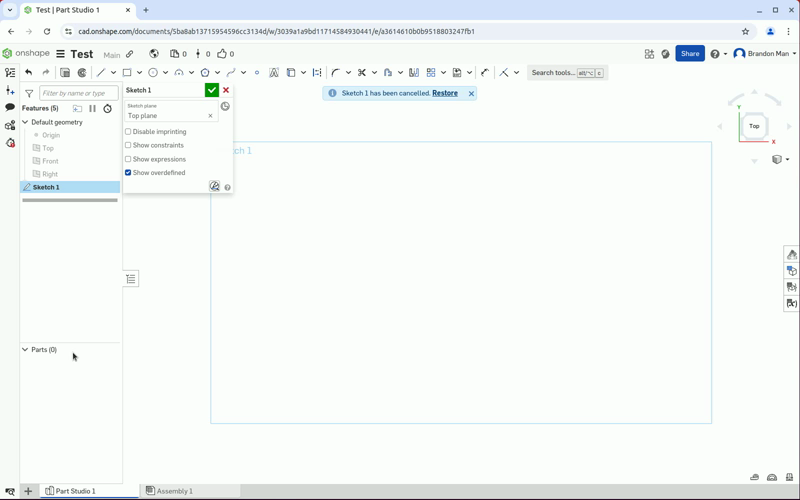
key(l)
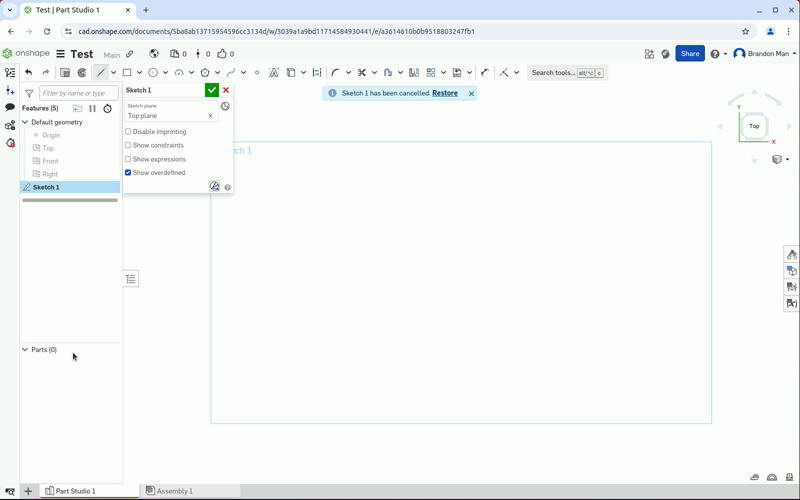
key_down(shift)
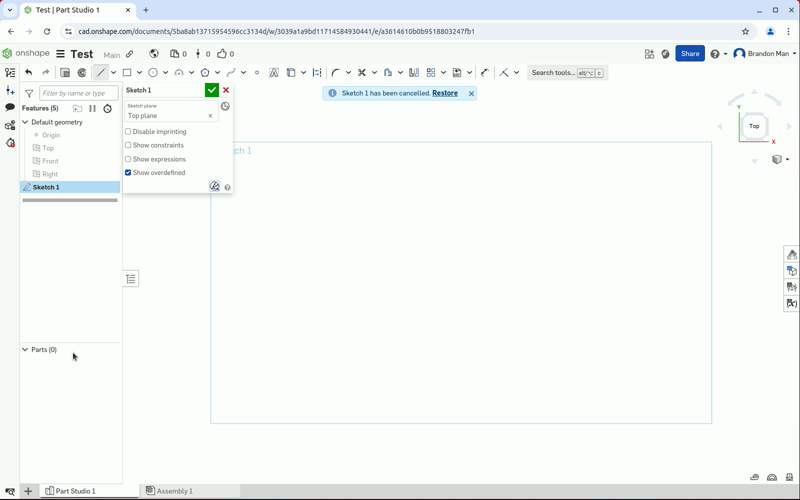
mouse_move(407, 327)
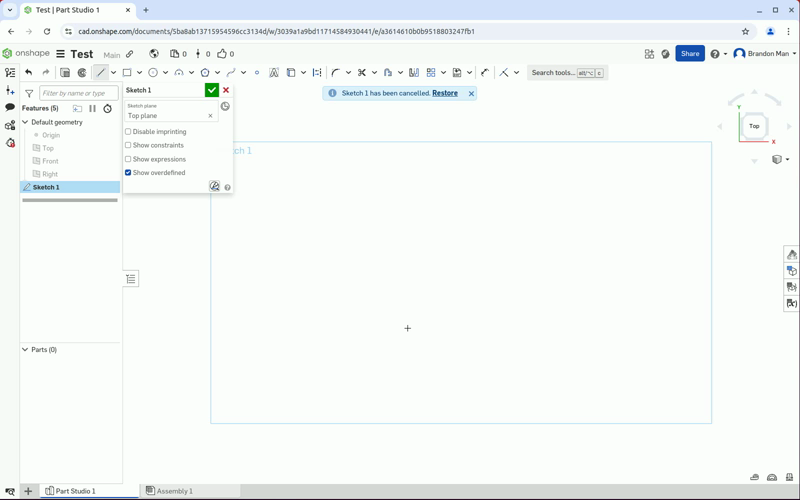
click(407, 327)
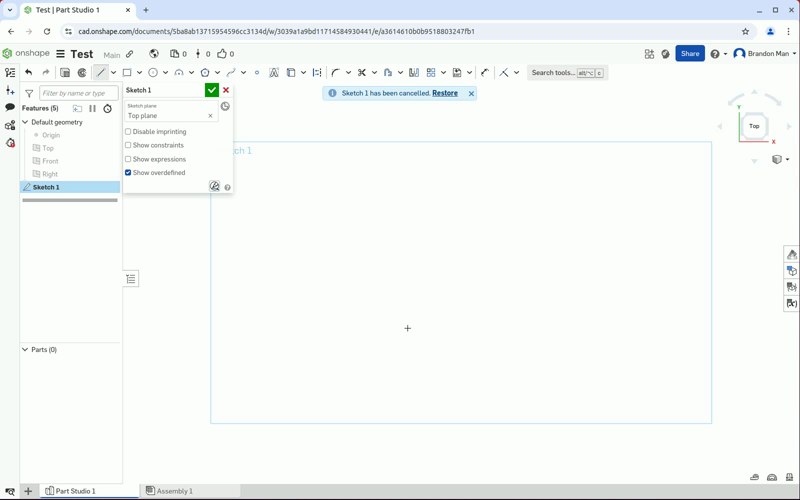
key_up(shift)
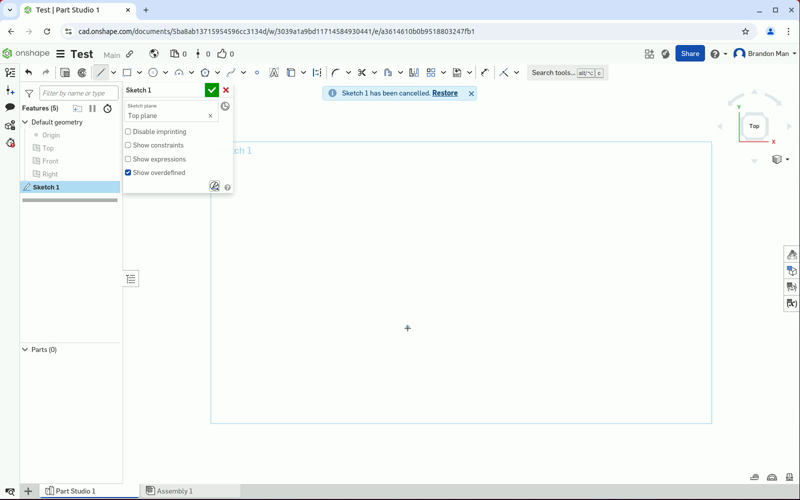
key_down(shift)
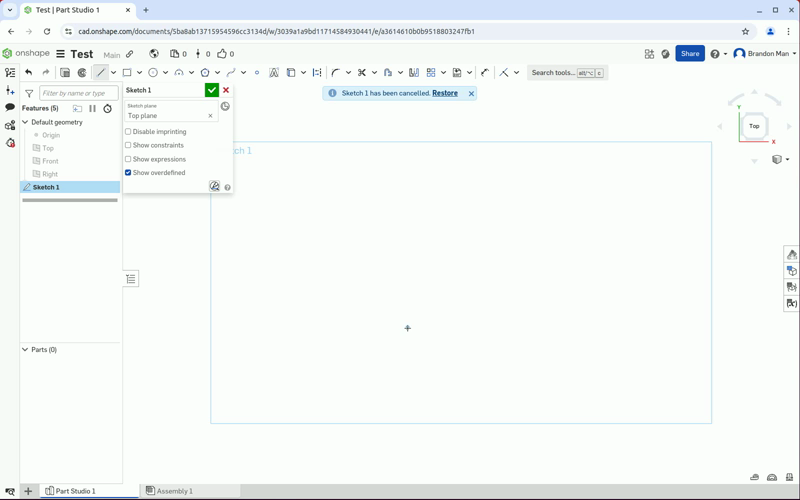
mouse_move(533, 327)
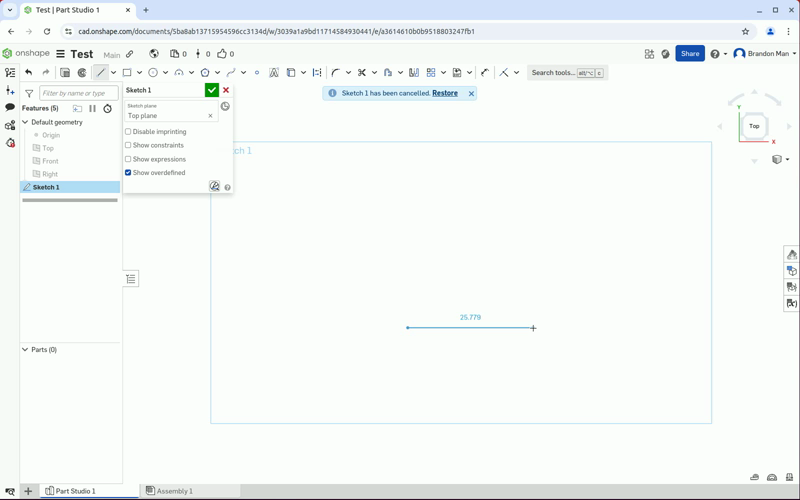
click(533, 327)
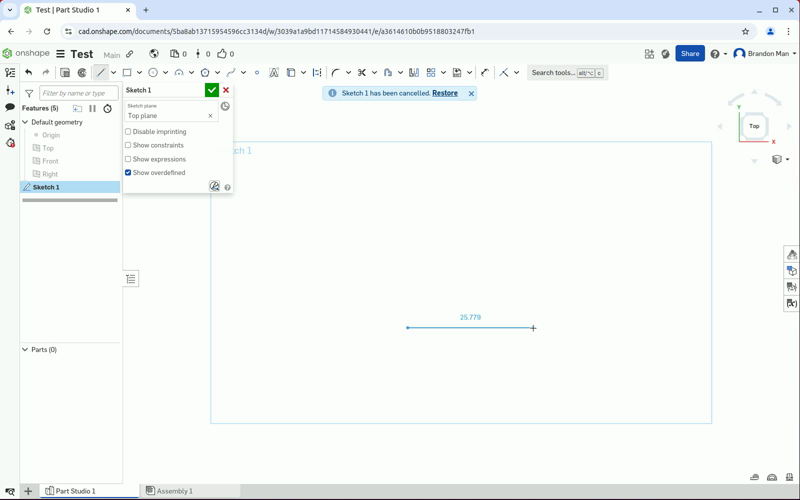
key_up(shift)
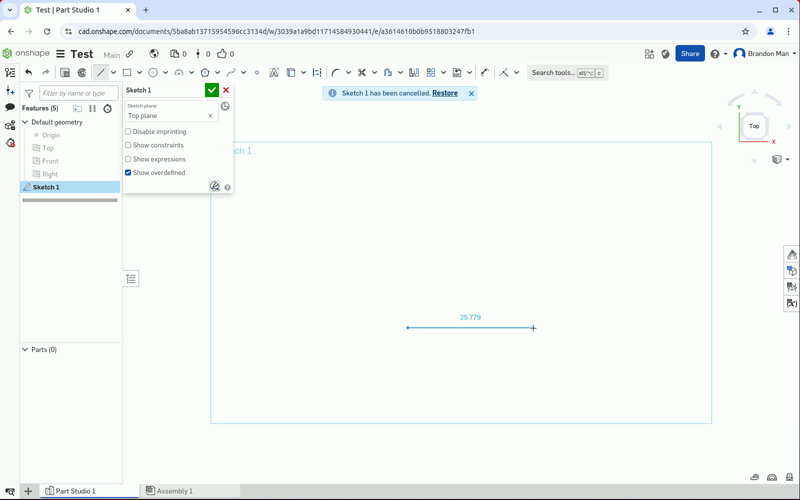
key_down(shift)
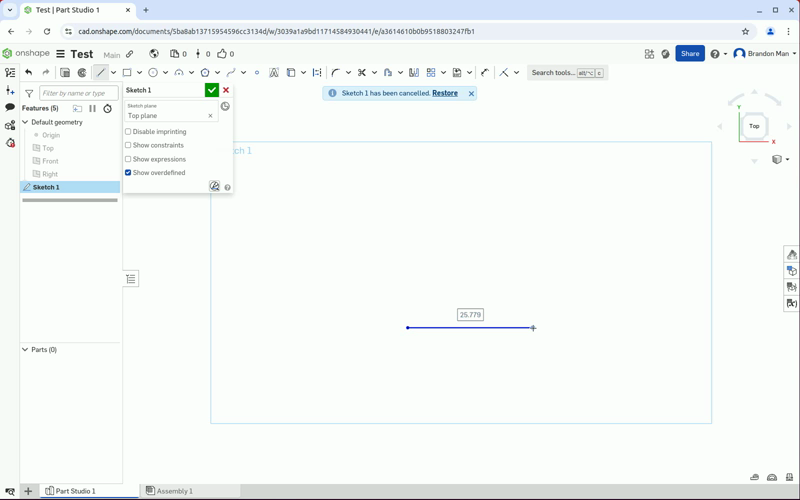
mouse_move(533, 170)
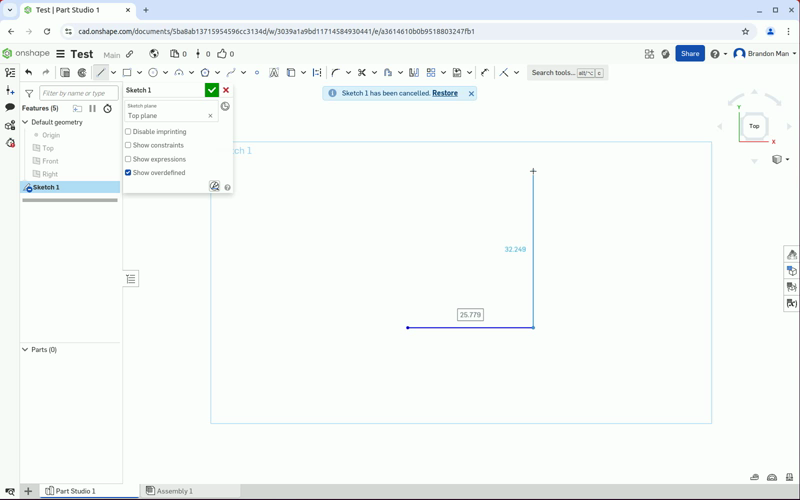
click(533, 170)
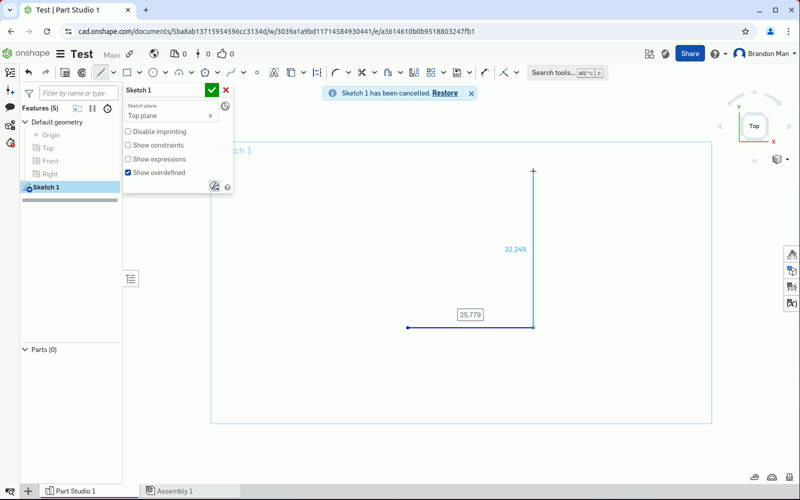
key_up(shift)
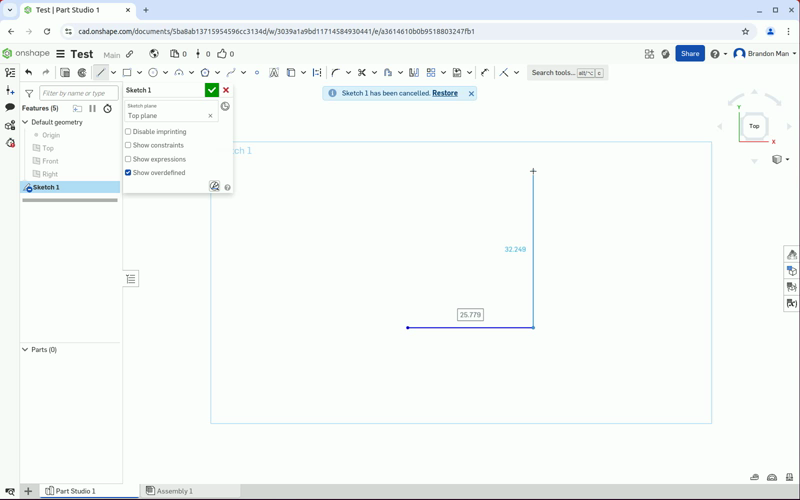
key_down(shift)
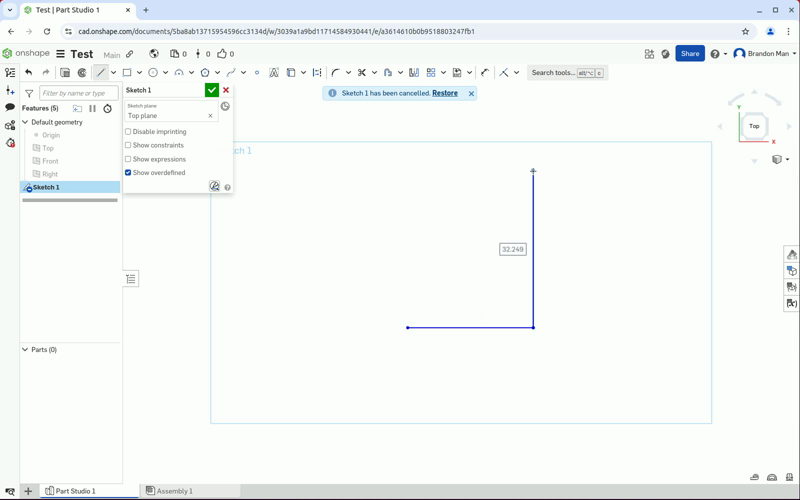
mouse_move(407, 170)
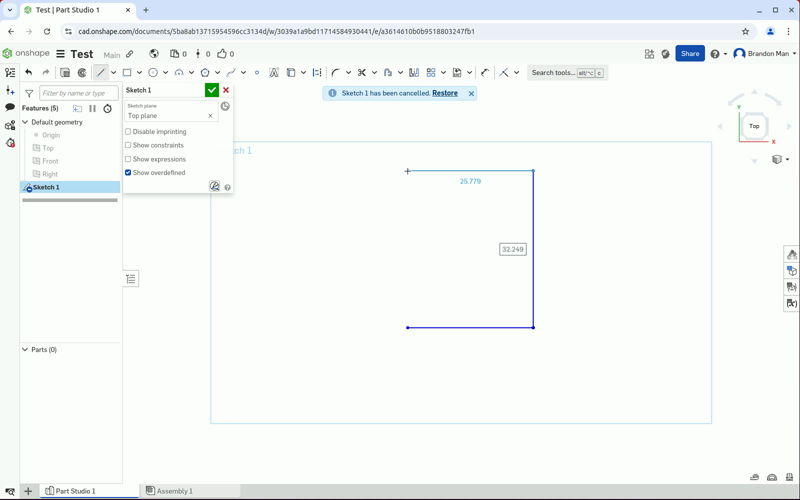
click(407, 170)
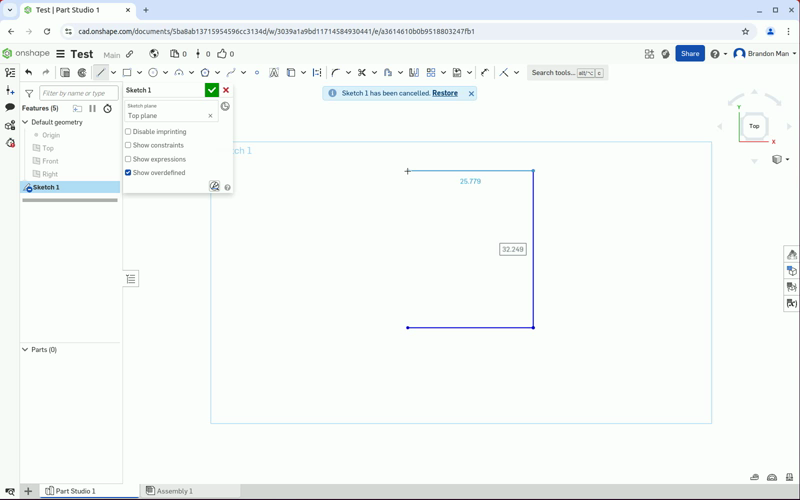
key_up(shift)
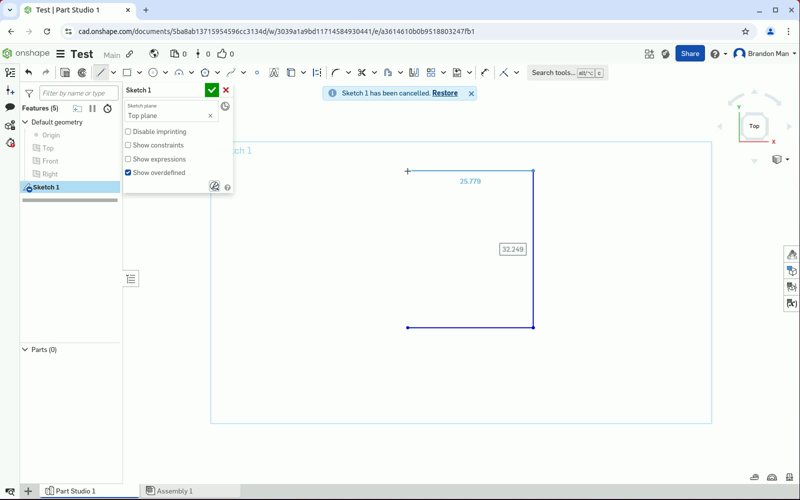
key_down(shift)
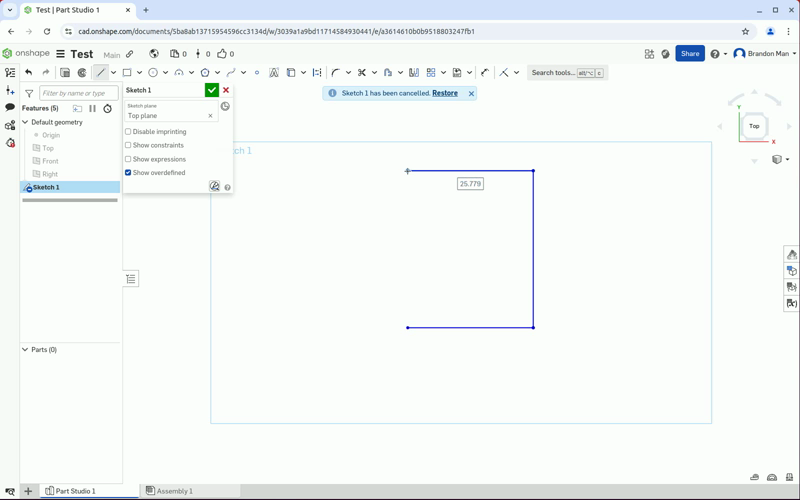
mouse_move(407, 327)
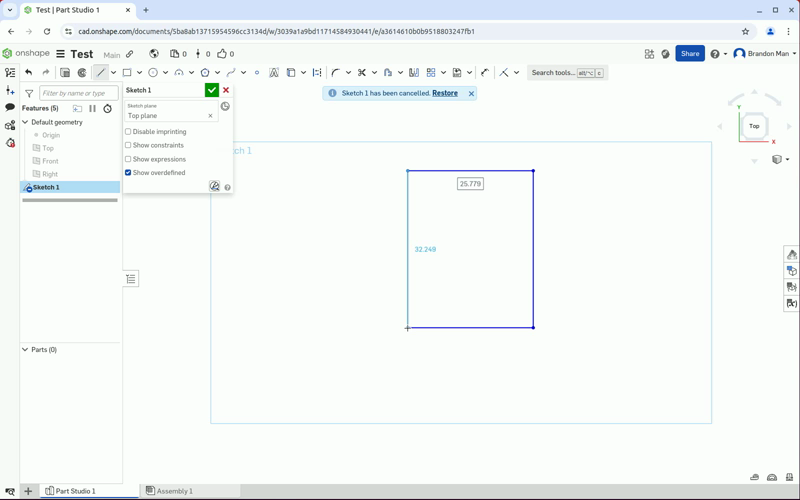
key_up(shift)
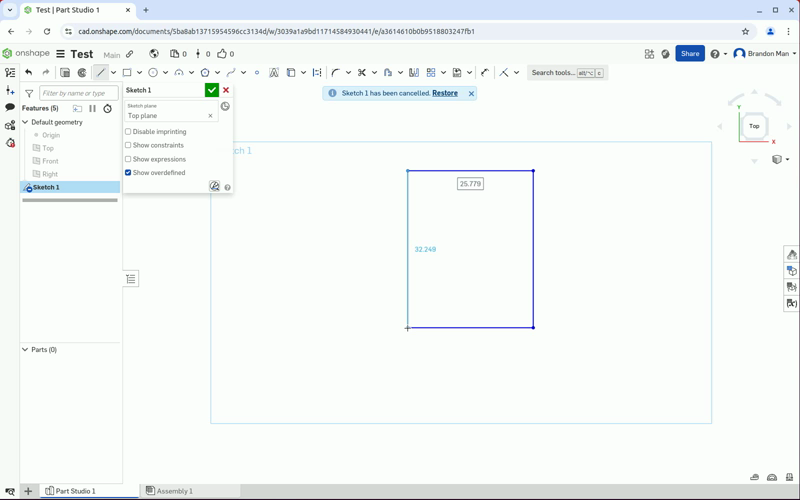
click(407, 327)
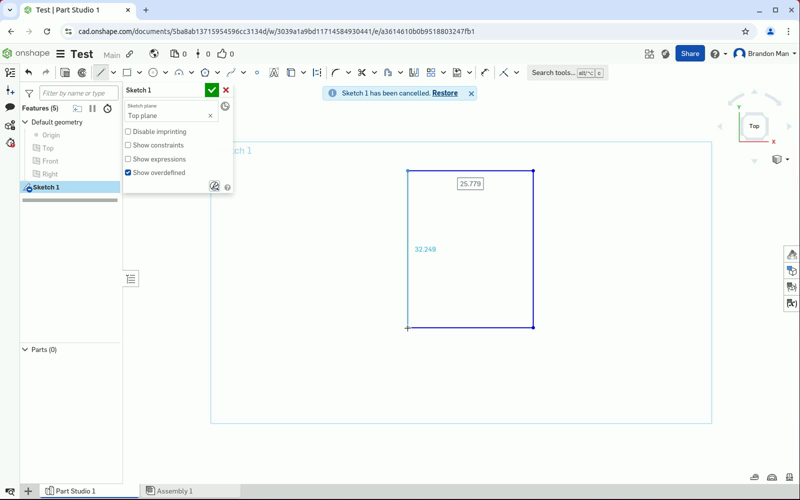
key(esc)
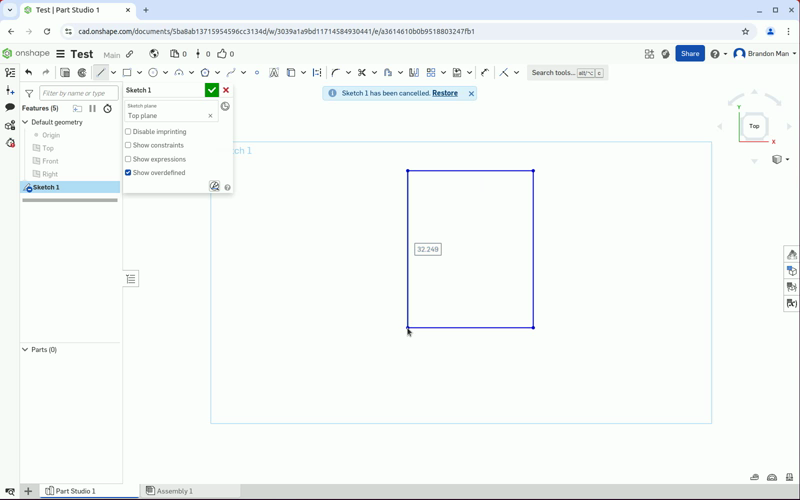
mouse_move(434, 231)
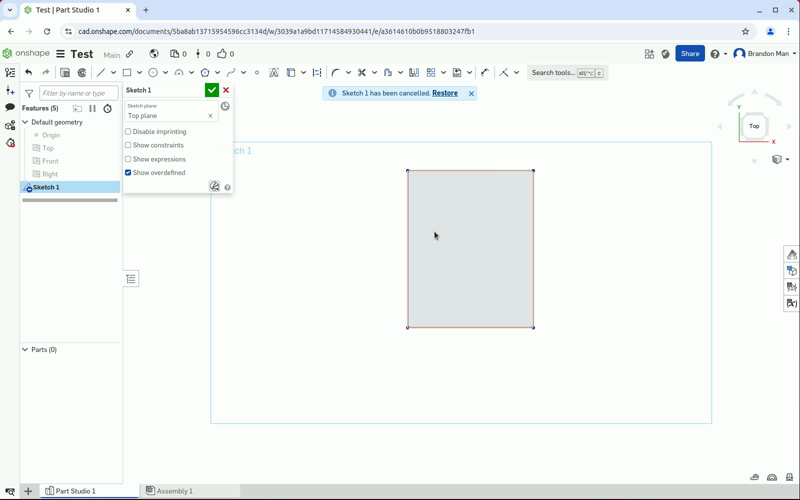
click(434, 231)
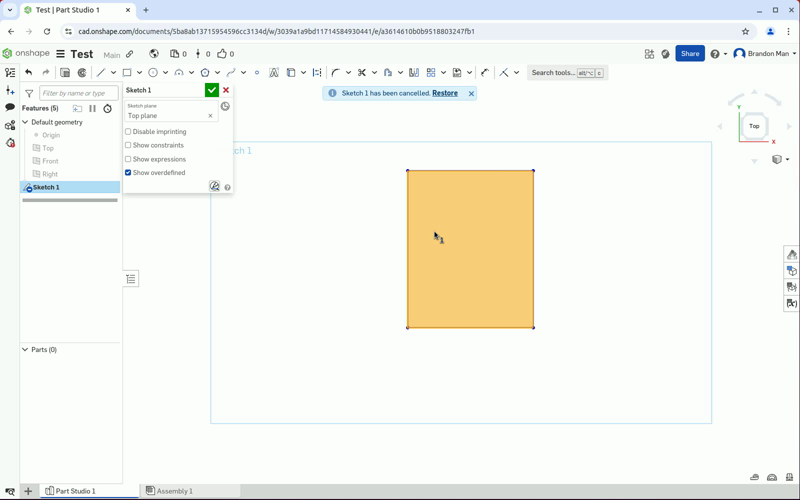
mouse_move(73, 352)
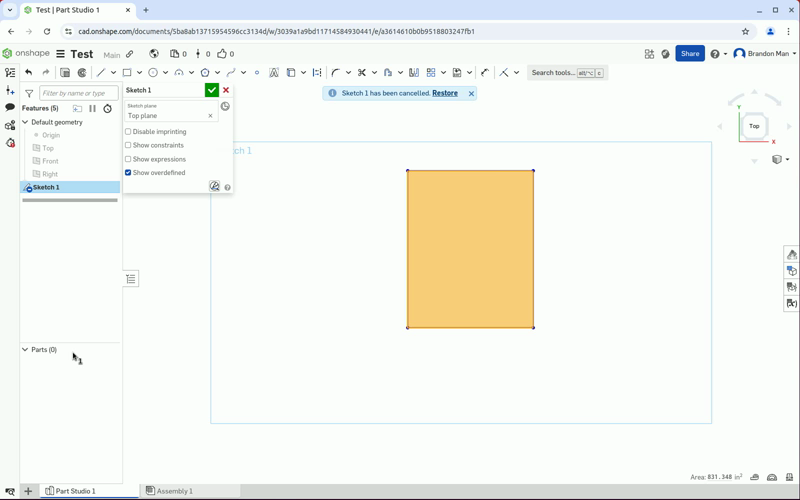
key(shift+y)
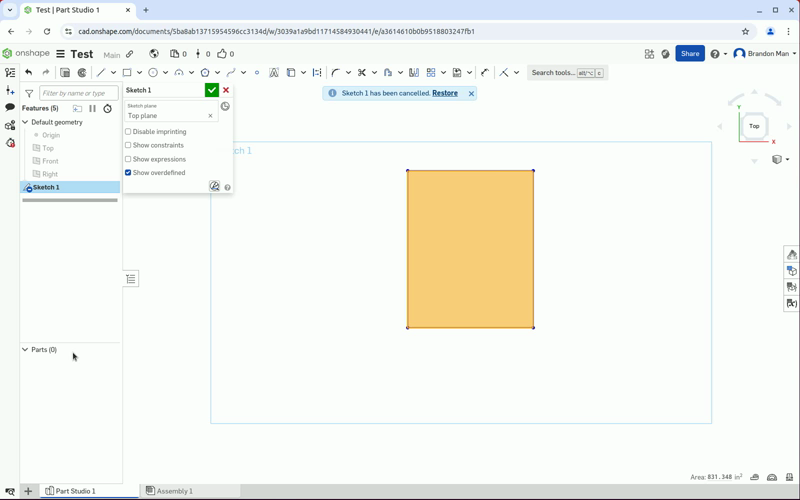
key(shift+e)
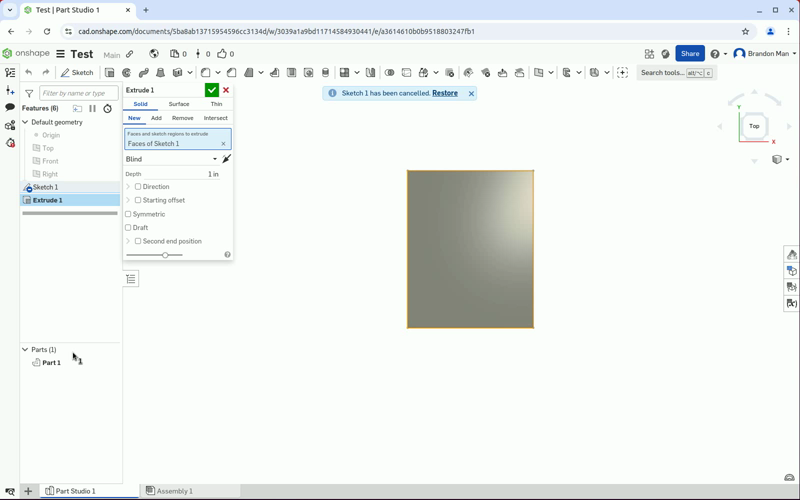
mouse_move(143, 106)
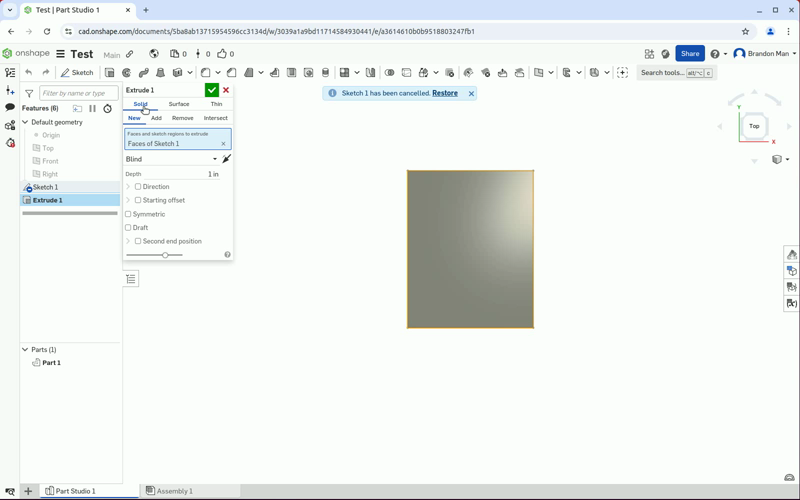
click(143, 106)
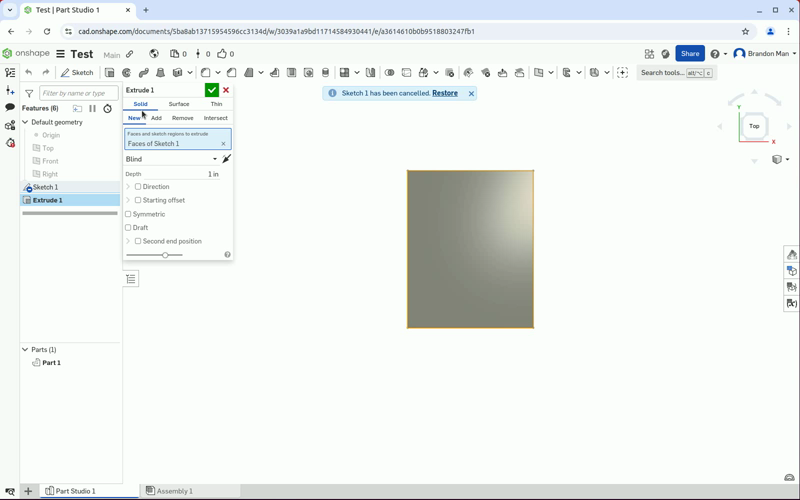
mouse_move(137, 120)
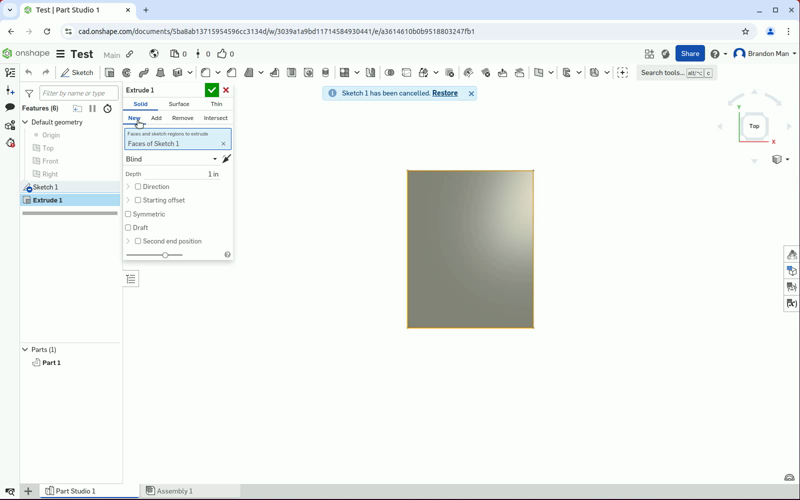
click(137, 120)
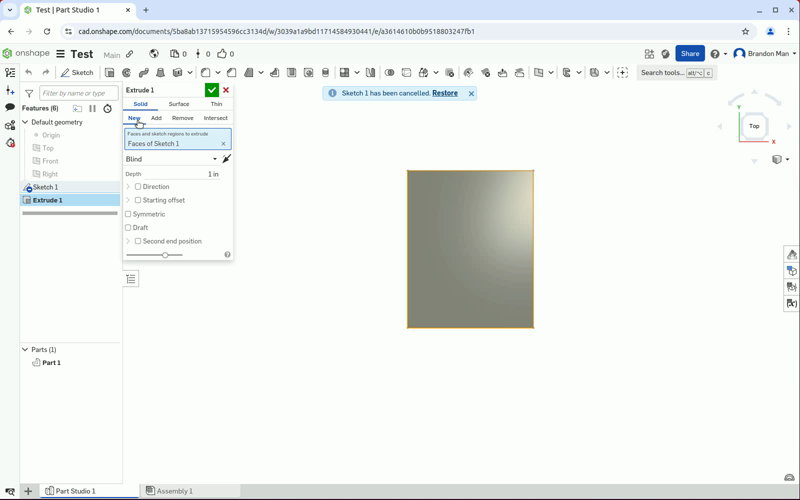
key(tab, 4)
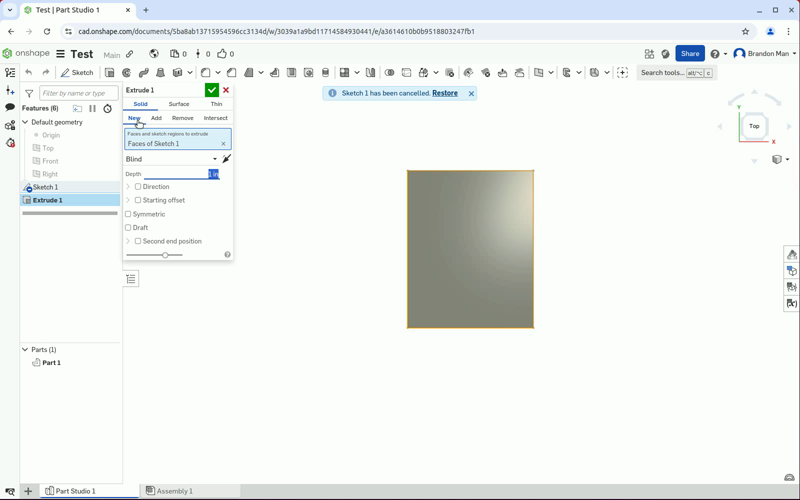
text(11.073)
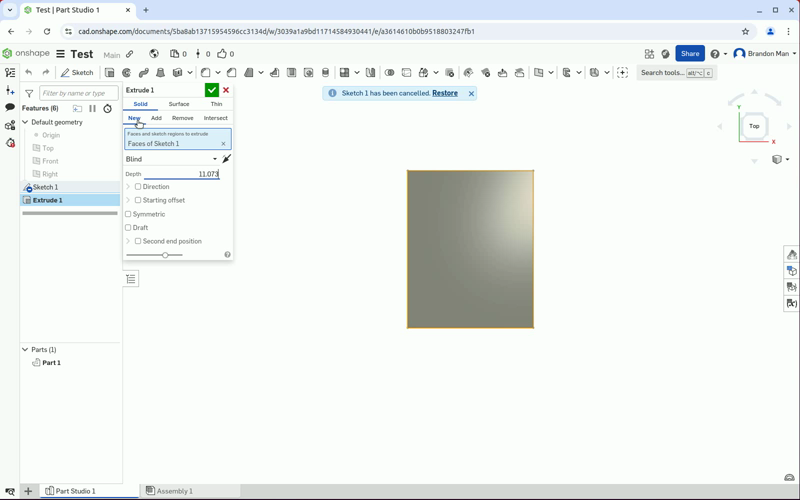
key(enter)
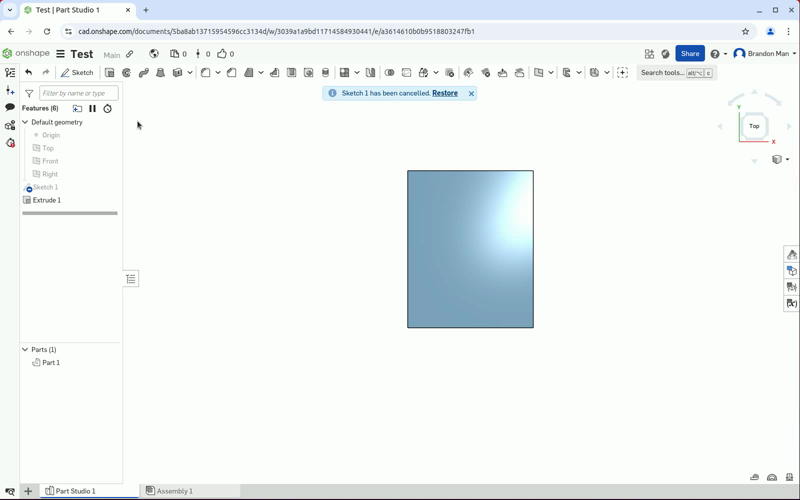
key(shift+h)
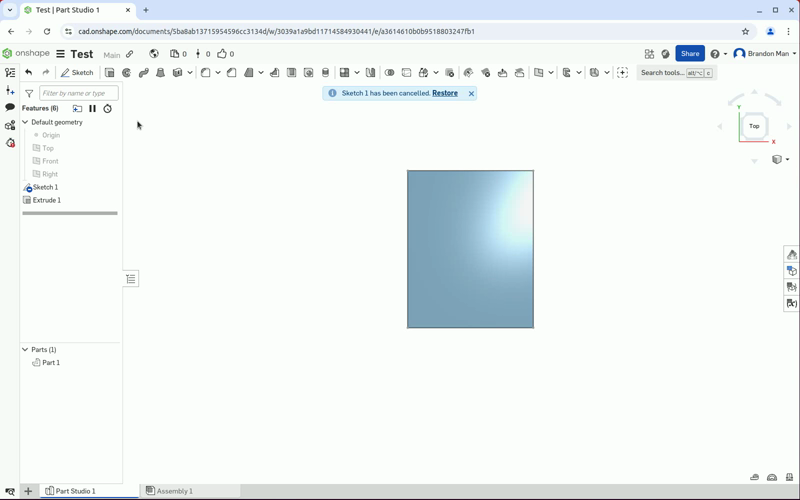
key(shift+h)
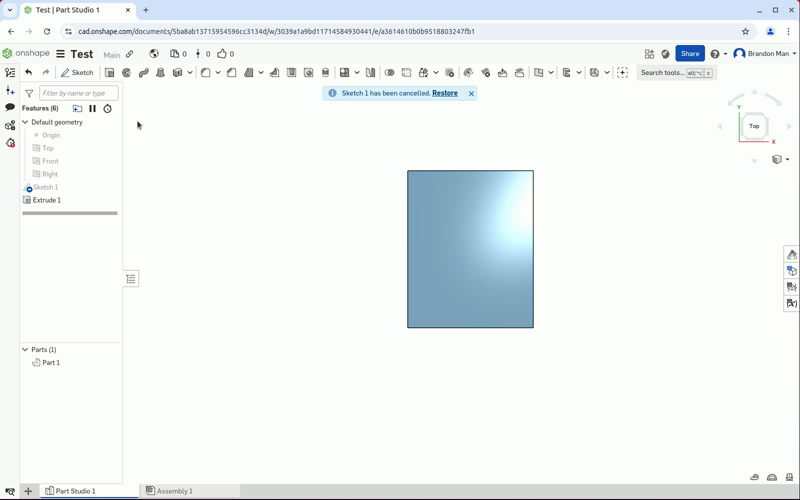
mouse_move(73, 189)
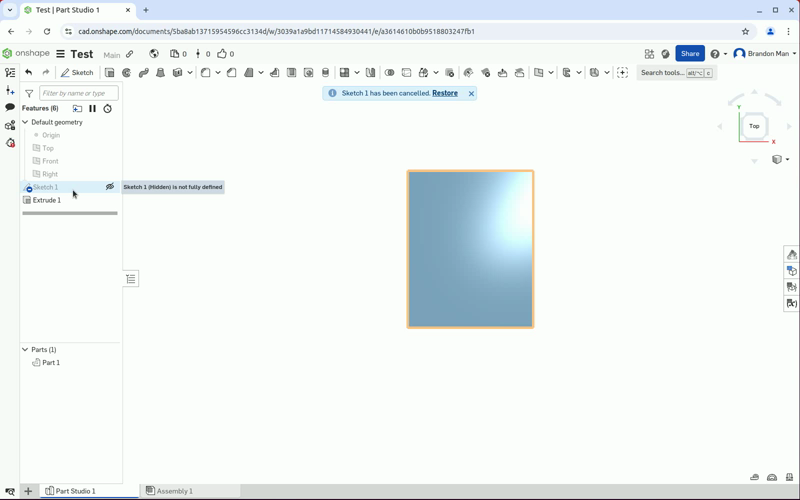
click(73, 189)
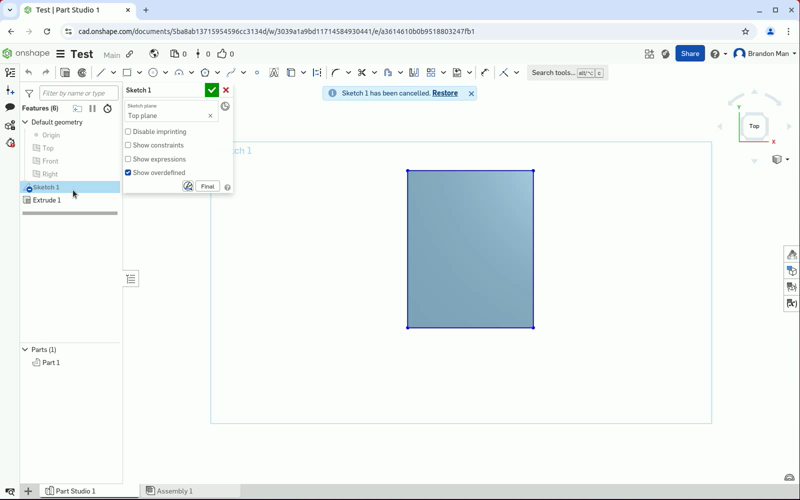
mouse_move(229, 92)
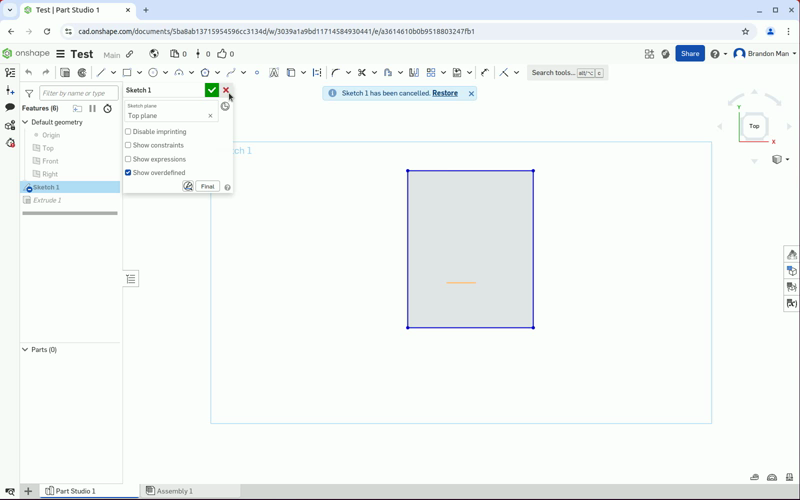
click(229, 92)
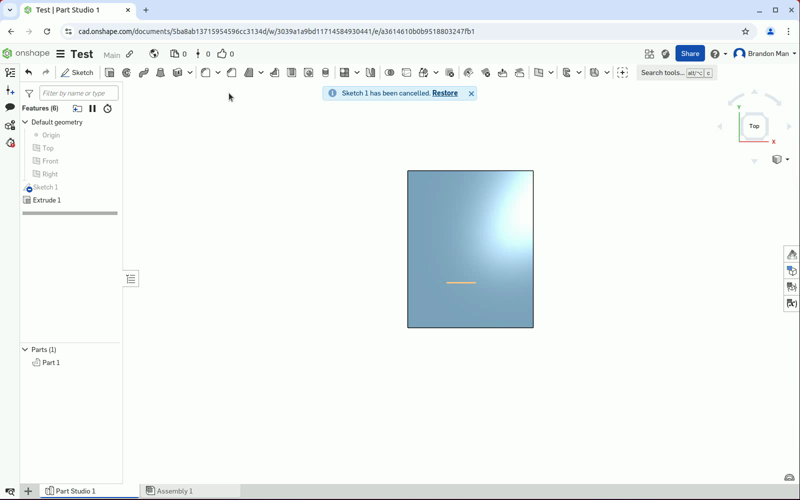
mouse_move(541, 75)
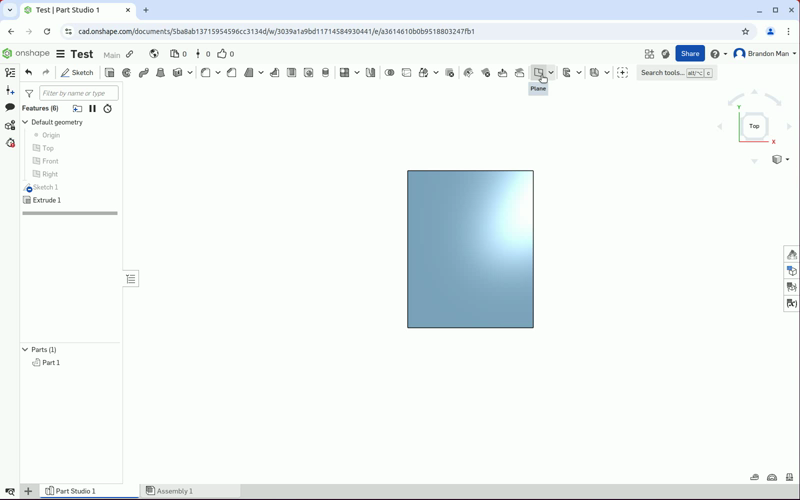
click(541, 75)
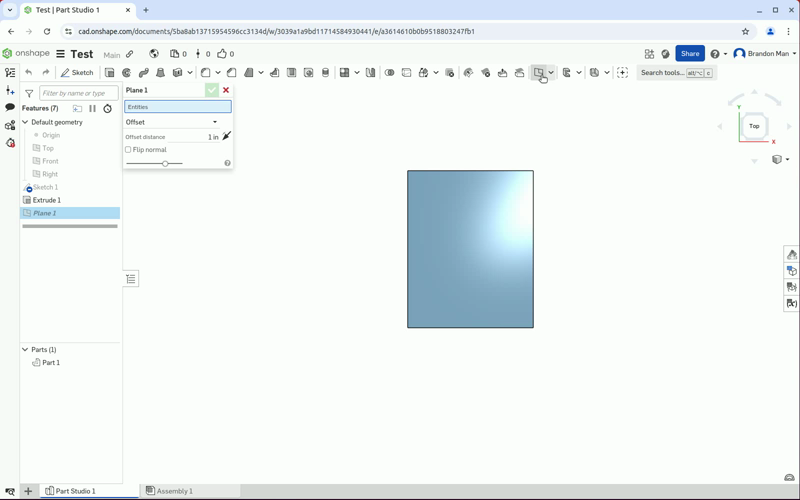
mouse_move(73, 150)
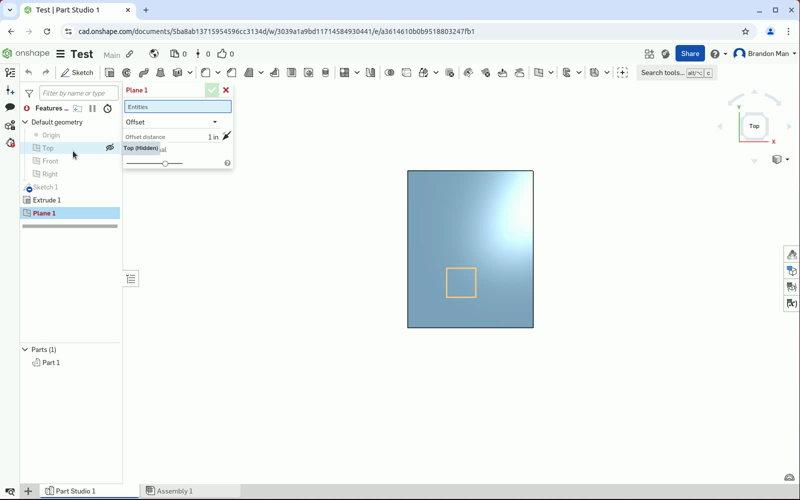
click(73, 150)
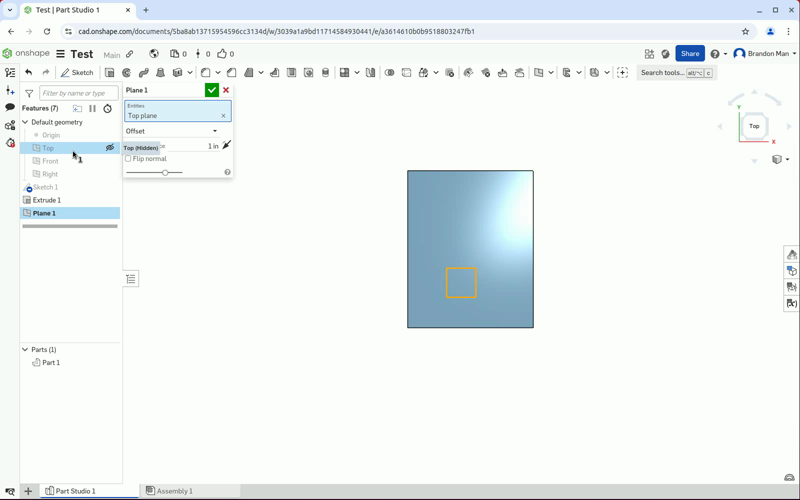
key(tab, 2)
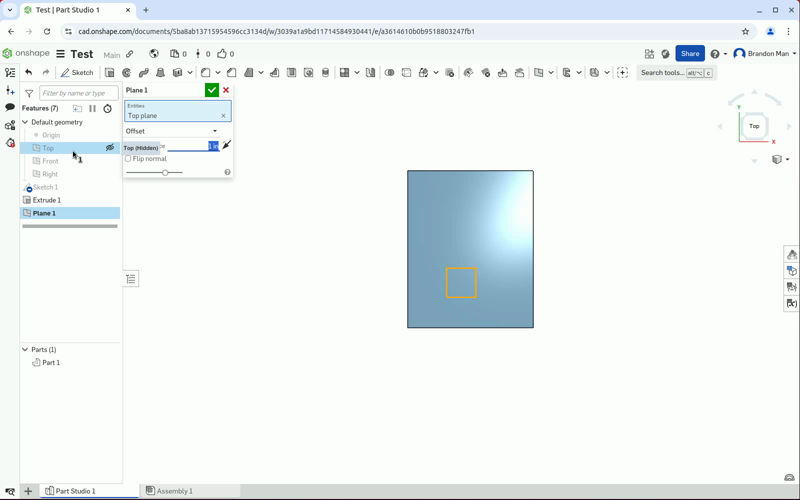
text(11.061)
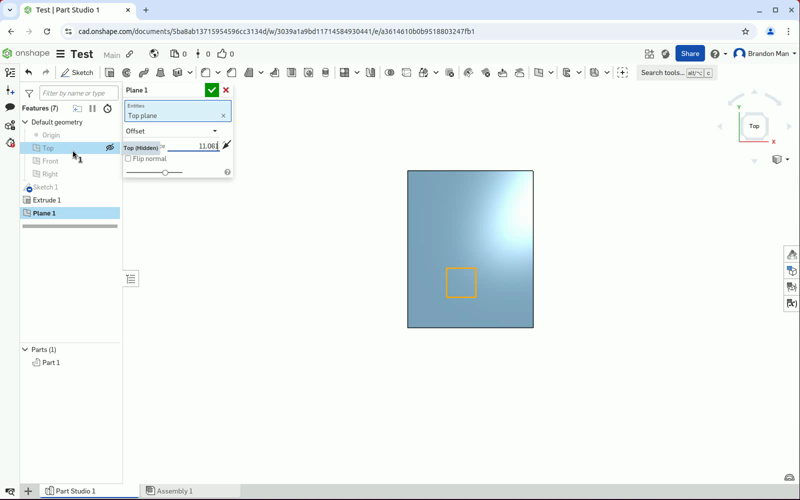
key(enter, 2)
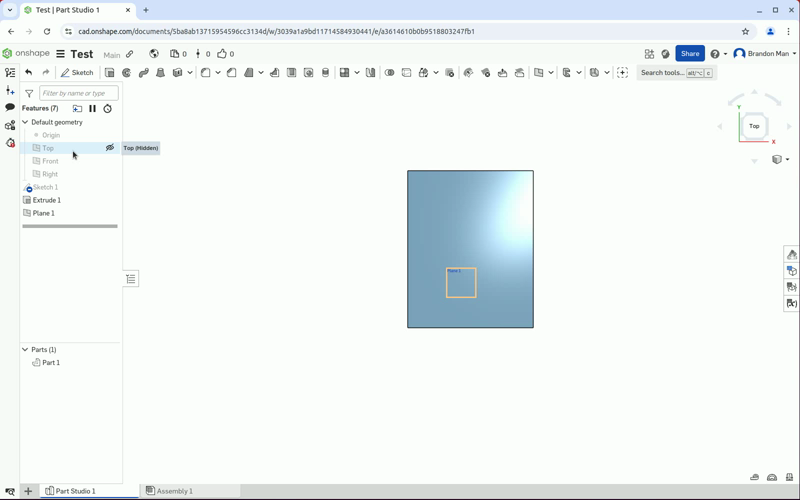
key(shift+s)
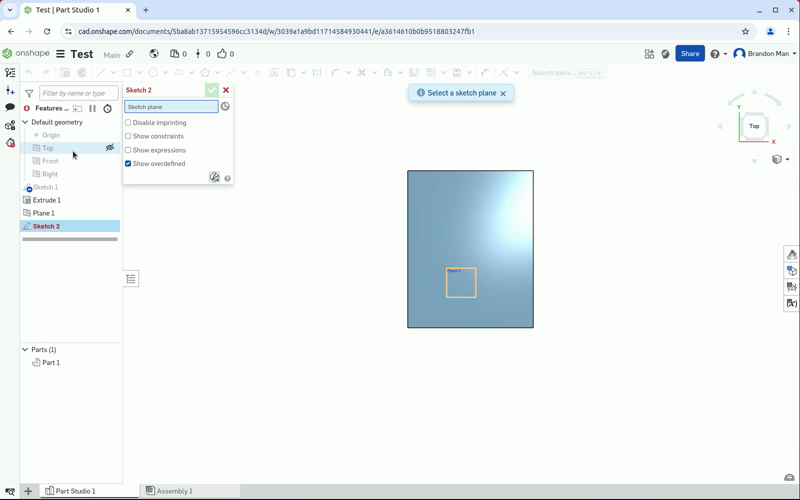
mouse_move(73, 215)
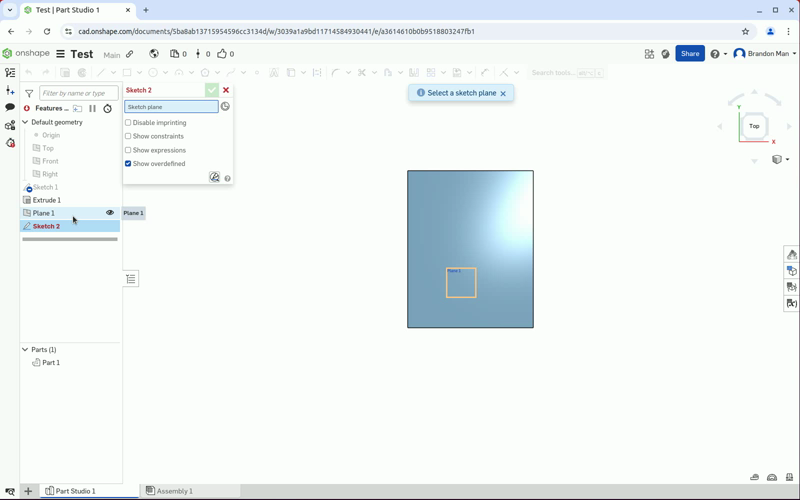
click(73, 215)
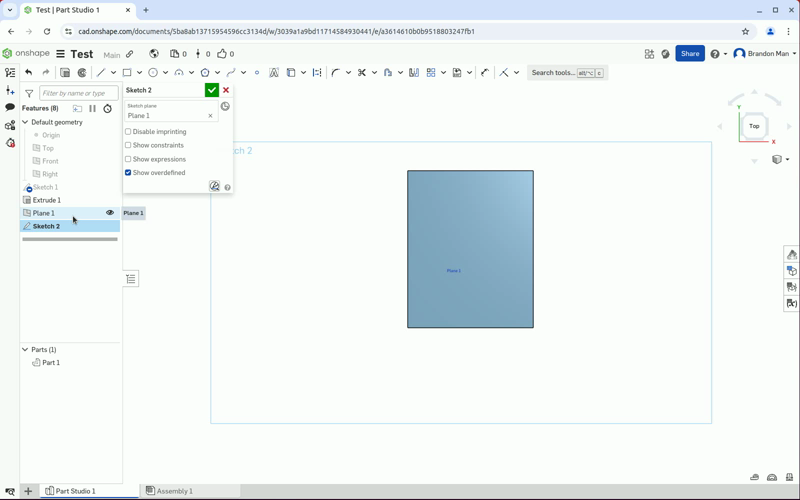
mouse_move(73, 352)
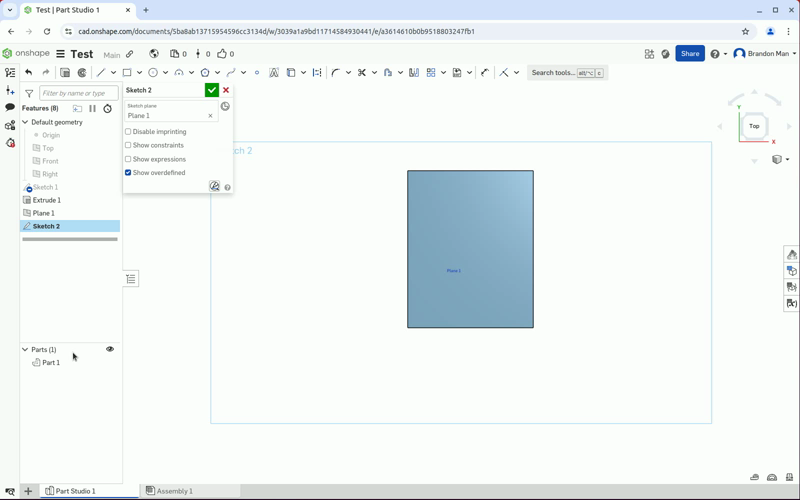
key(y)
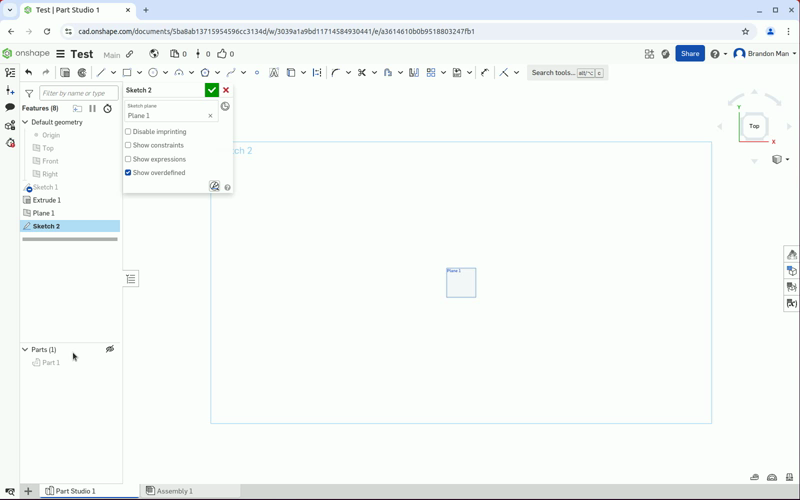
key(c)
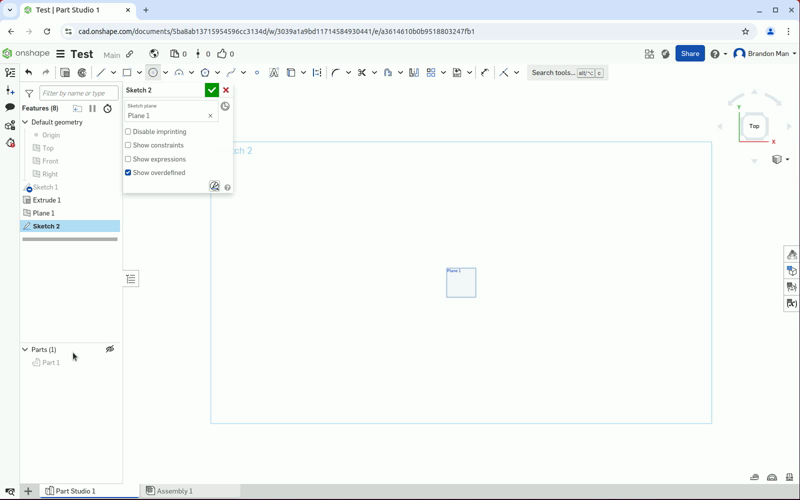
key_down(shift)
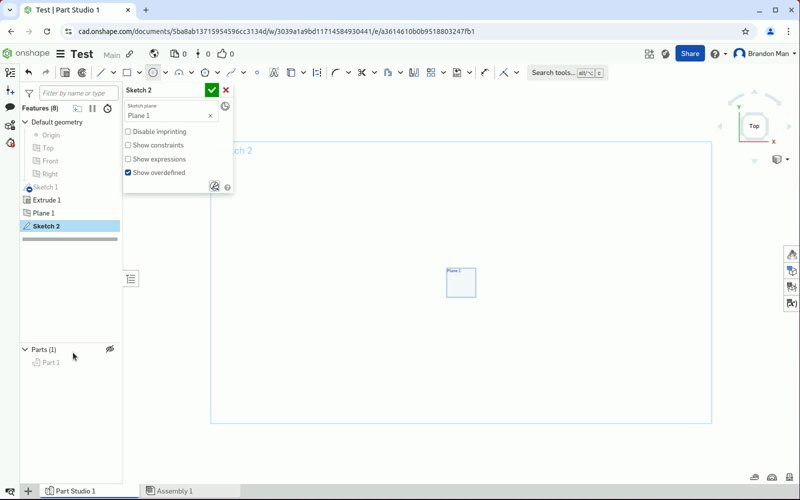
mouse_move(470, 249)
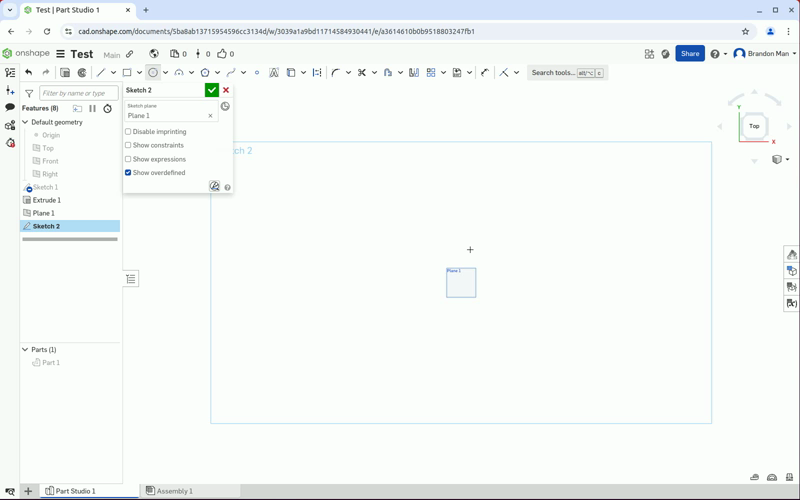
click(470, 249)
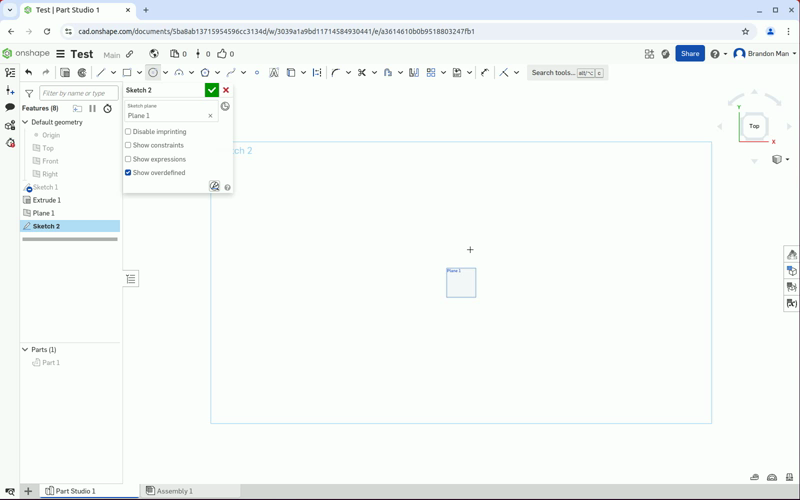
key_up(shift)
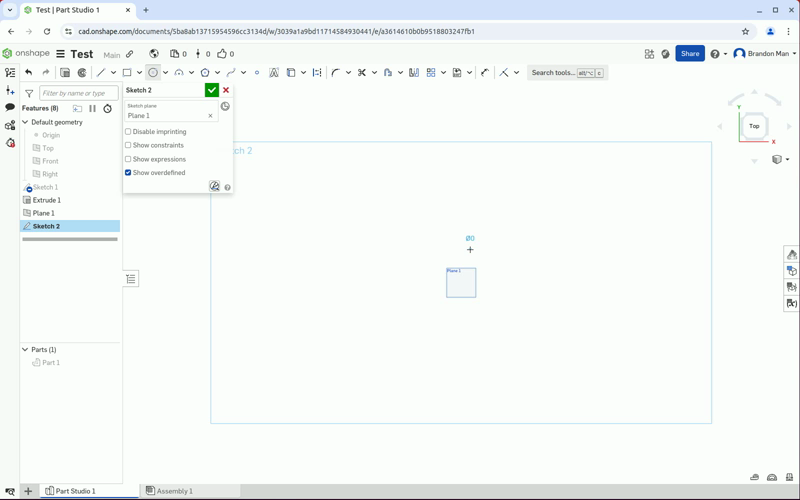
mouse_move(528, 249)
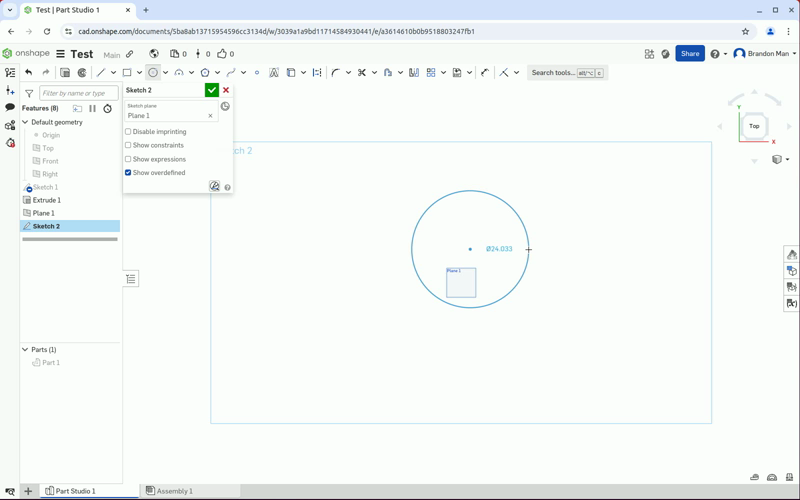
click(528, 249)
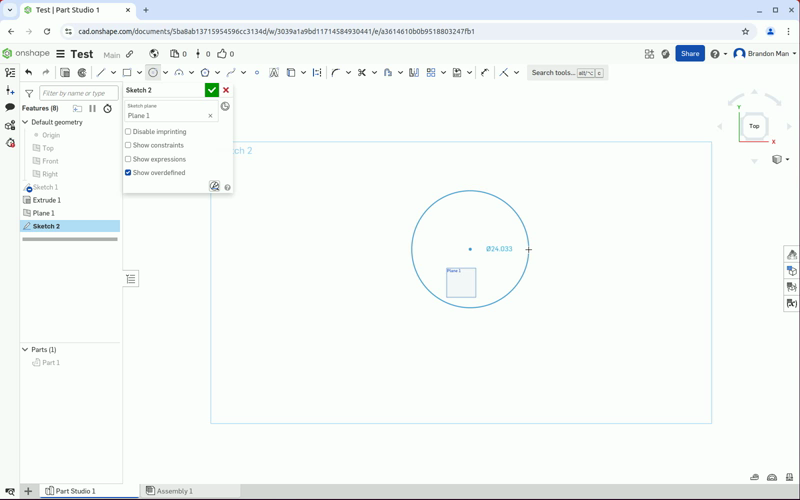
key(esc)
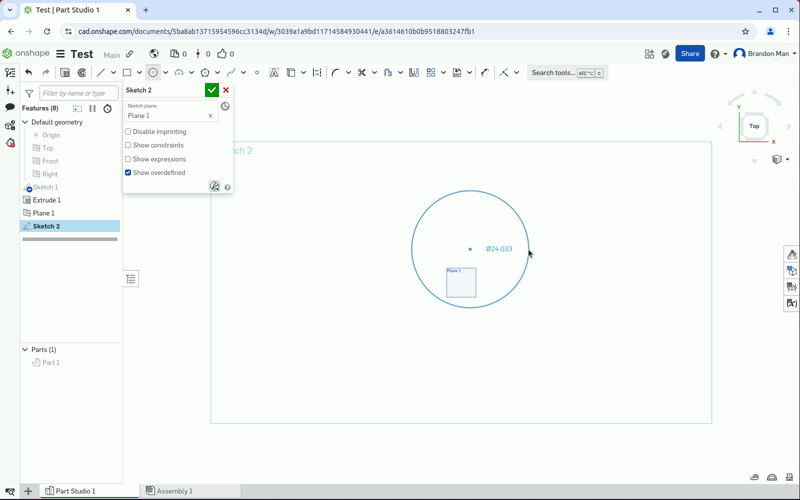
mouse_move(463, 277)
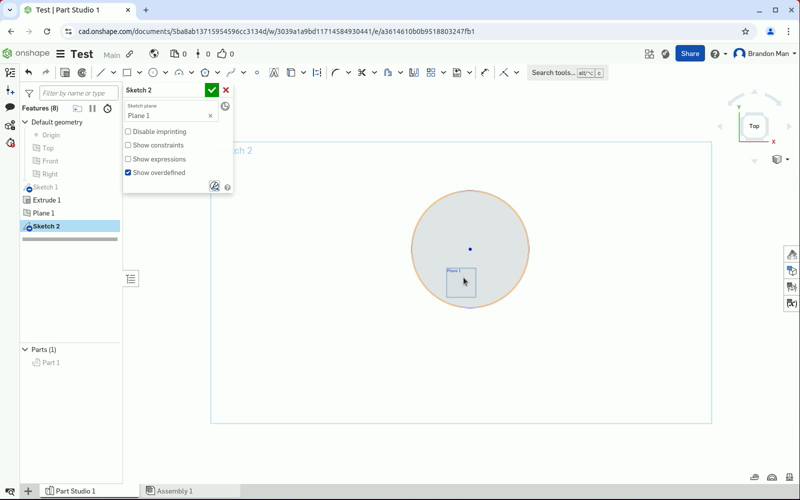
click(463, 277)
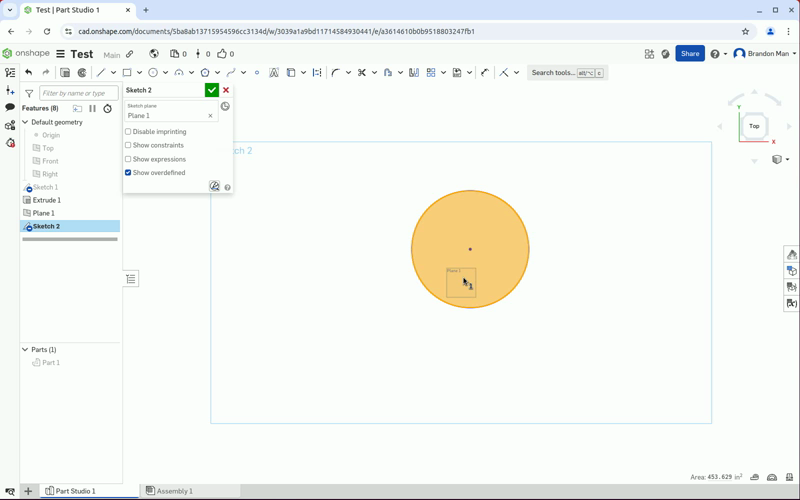
mouse_move(73, 352)
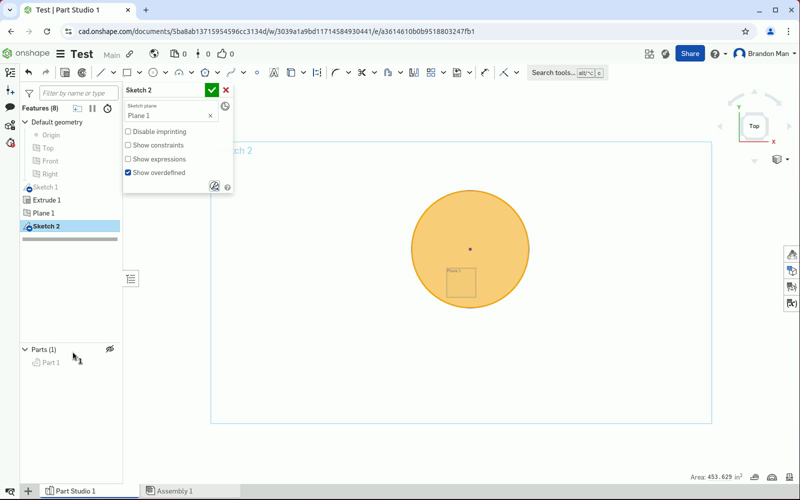
key(shift+y)
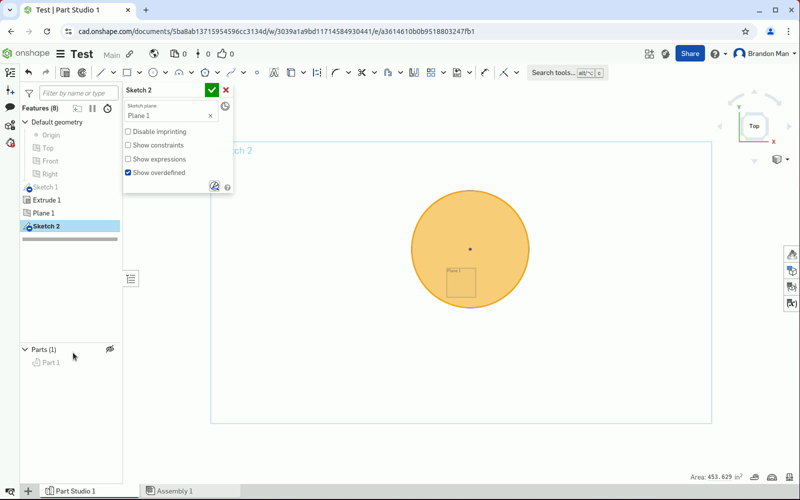
key(shift+e)
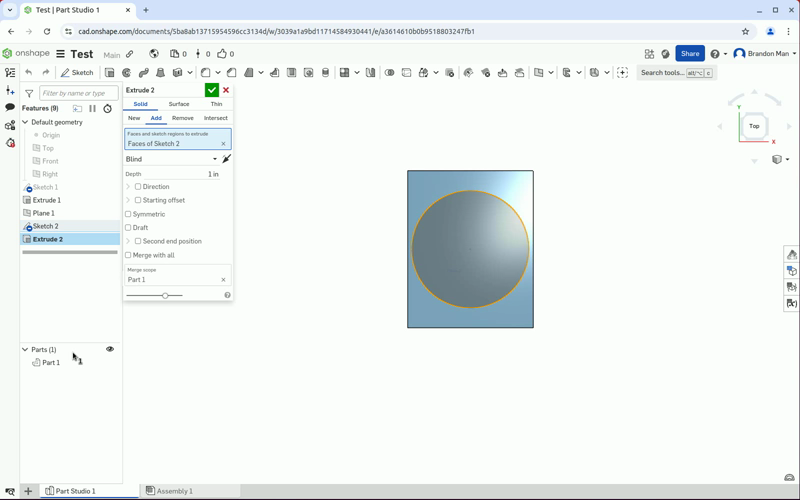
mouse_move(143, 106)
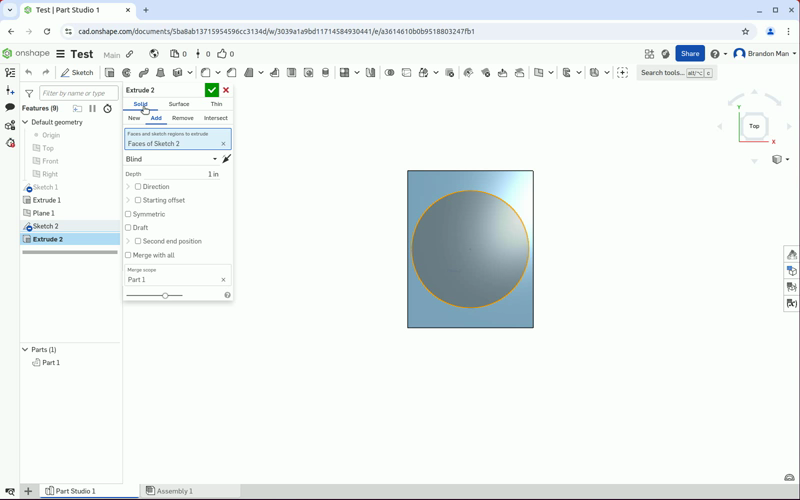
click(143, 106)
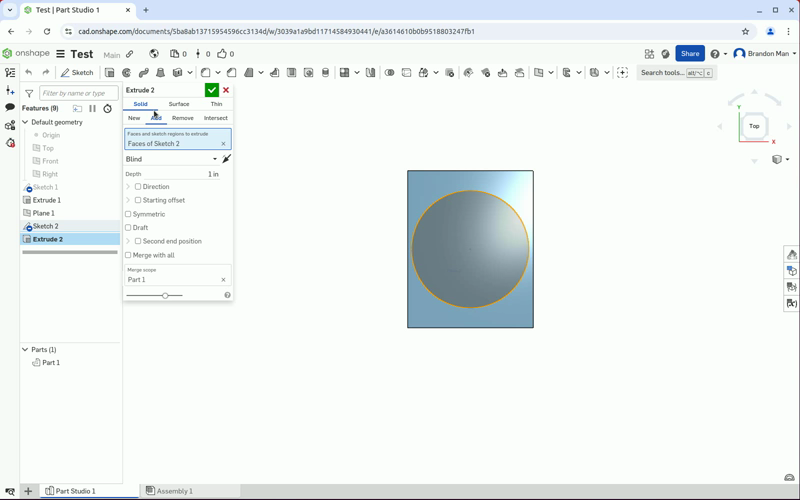
mouse_move(186, 120)
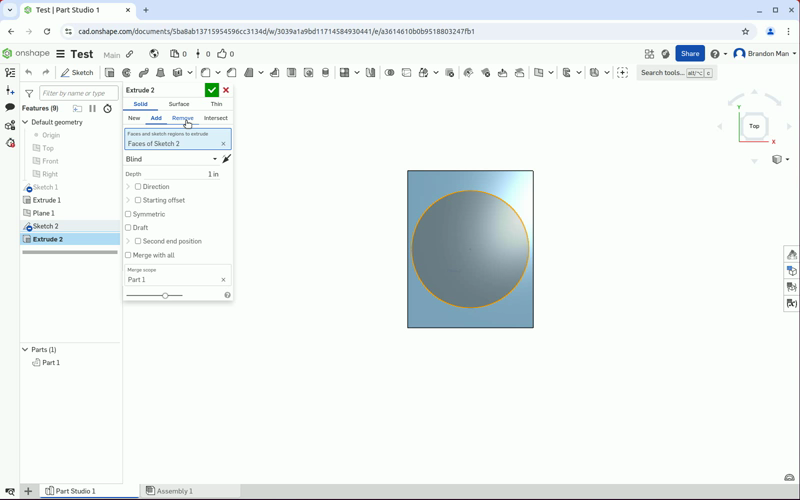
click(186, 120)
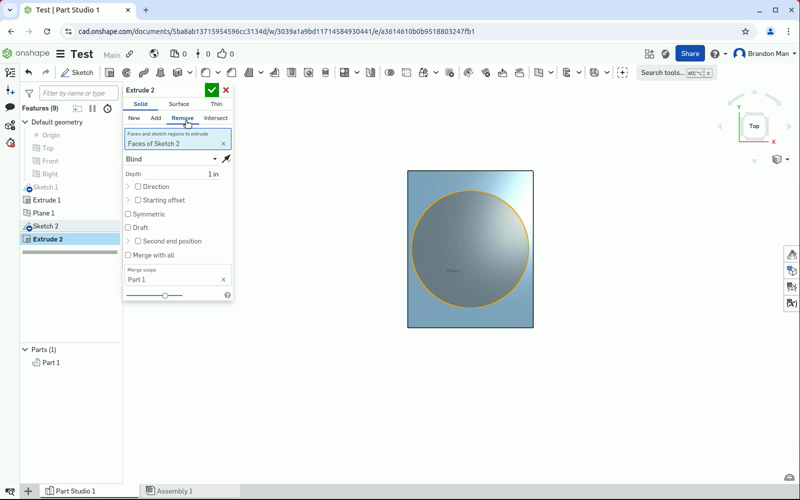
key(tab, 4)
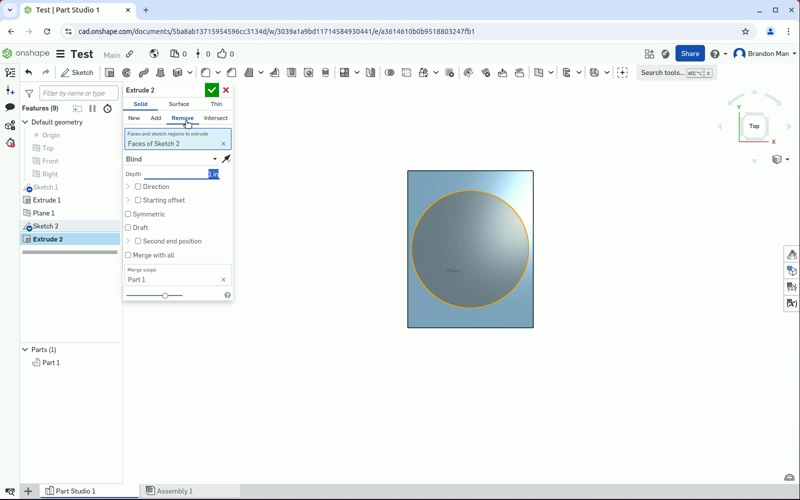
text(11.073)
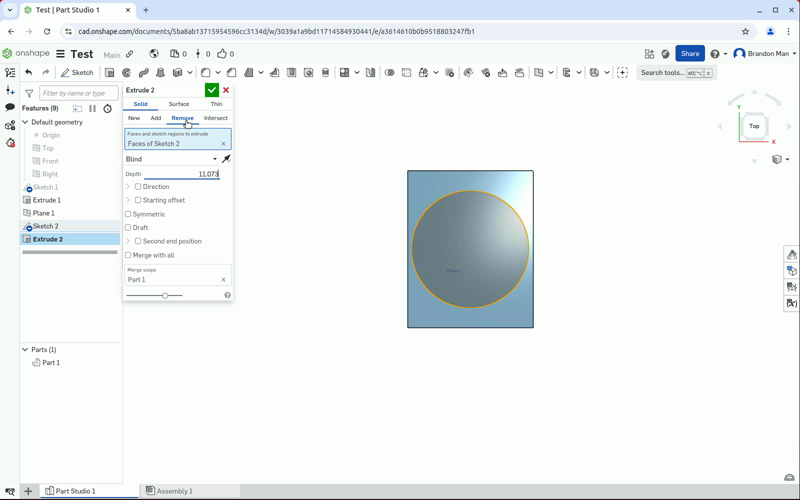
key(tab, 6)
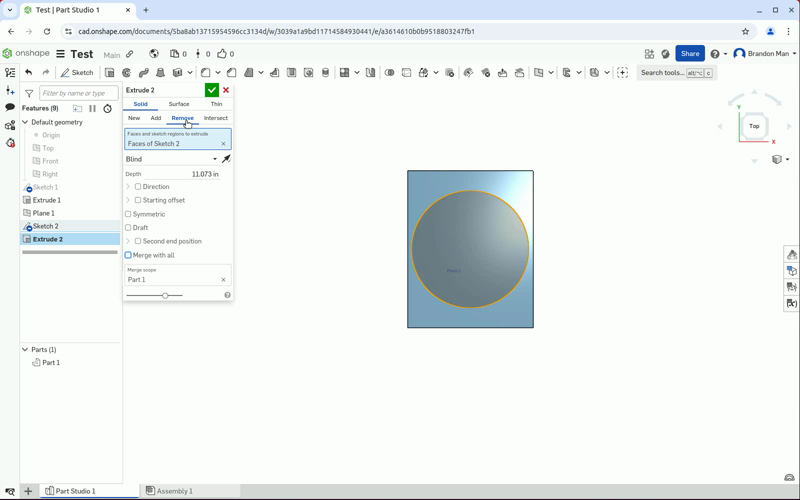
key(space)
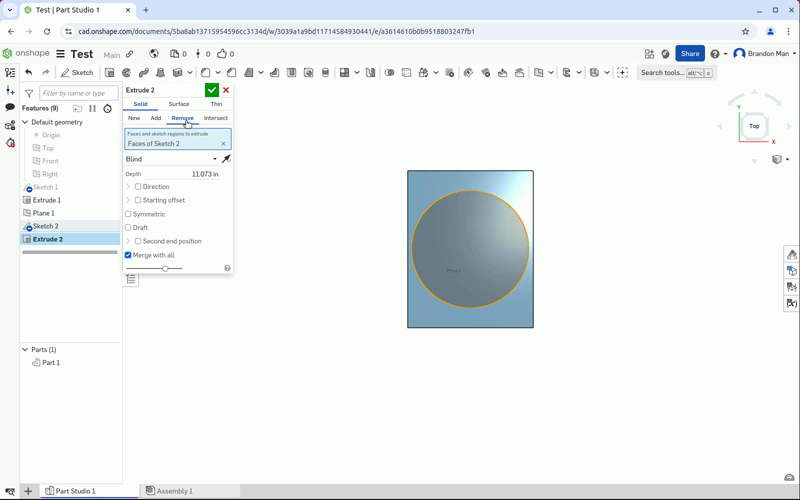
key(enter)
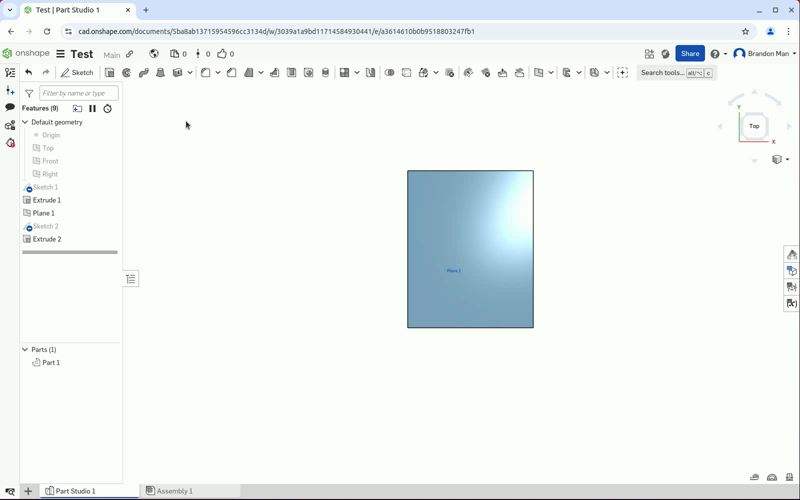
key(shift+h)
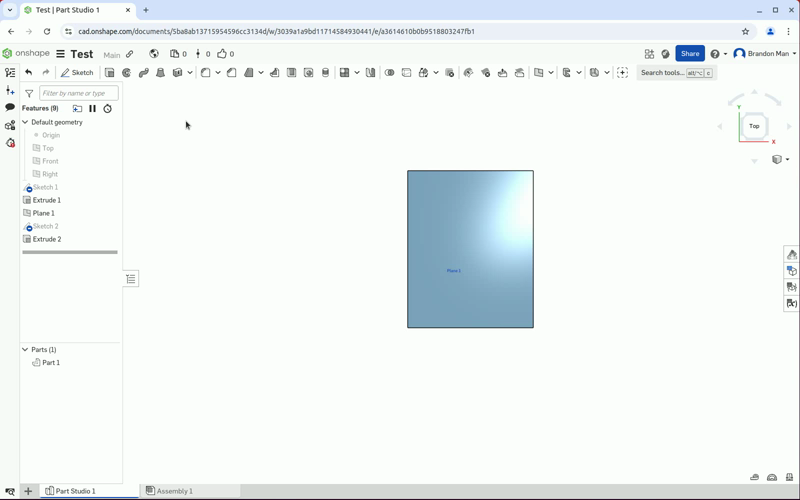
key(shift+h)
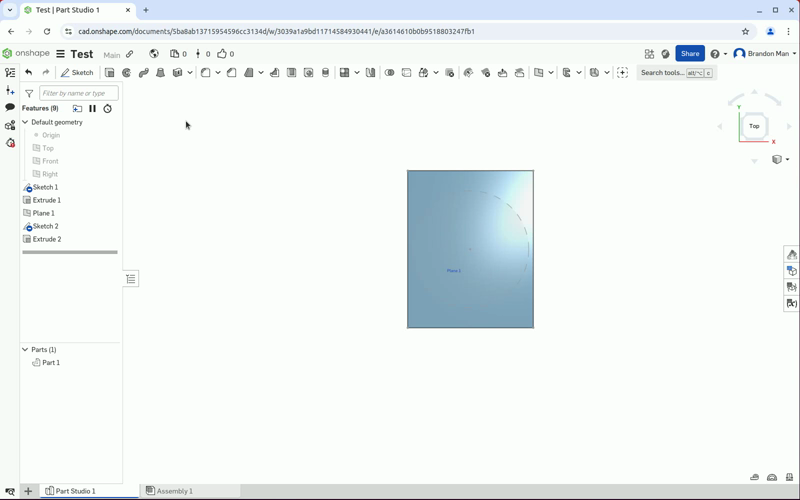
key(shift+7)
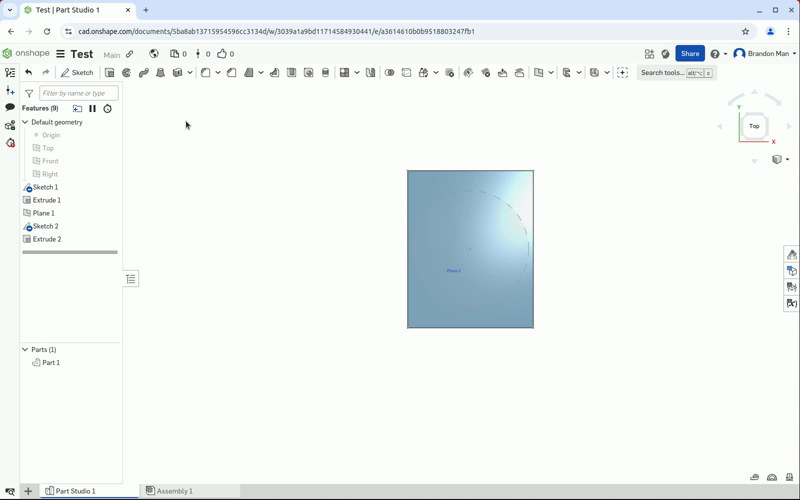
key(up, 3)
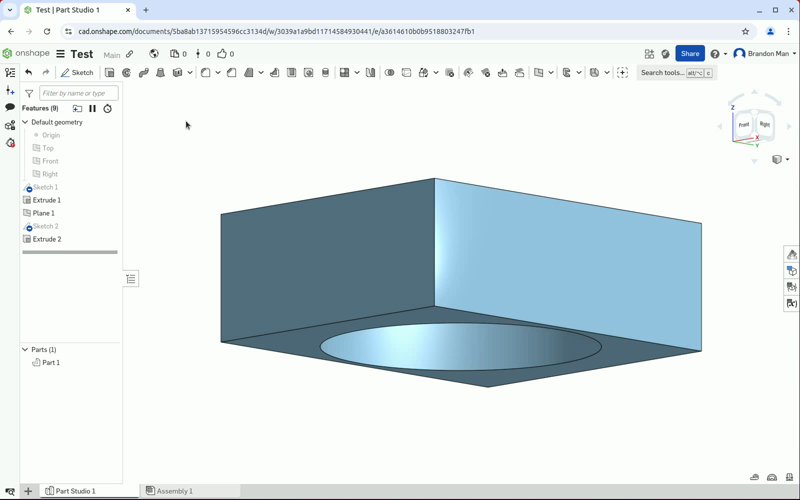
key(left, 3)
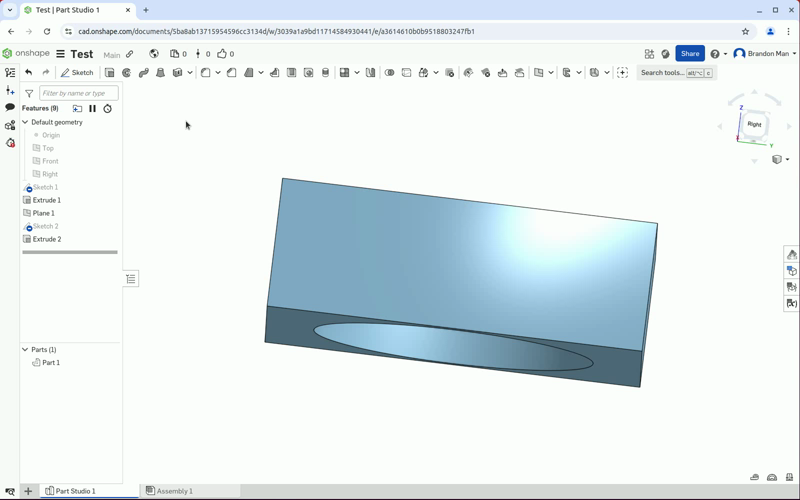
key(right, 3)
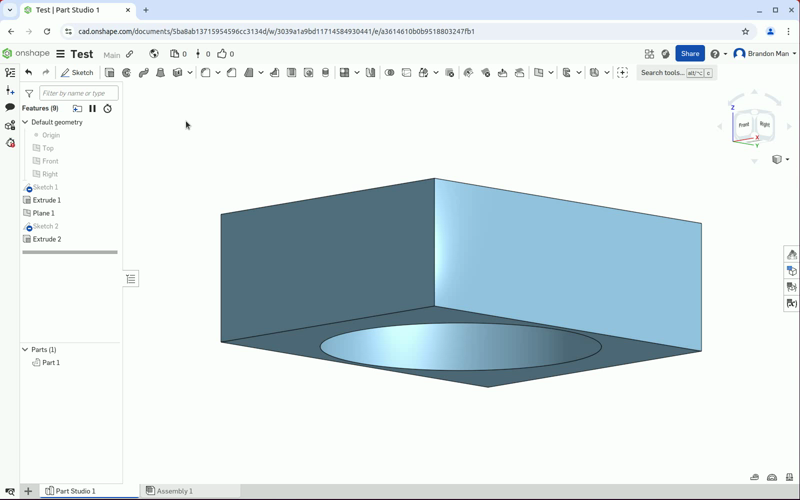
key(down, 3)
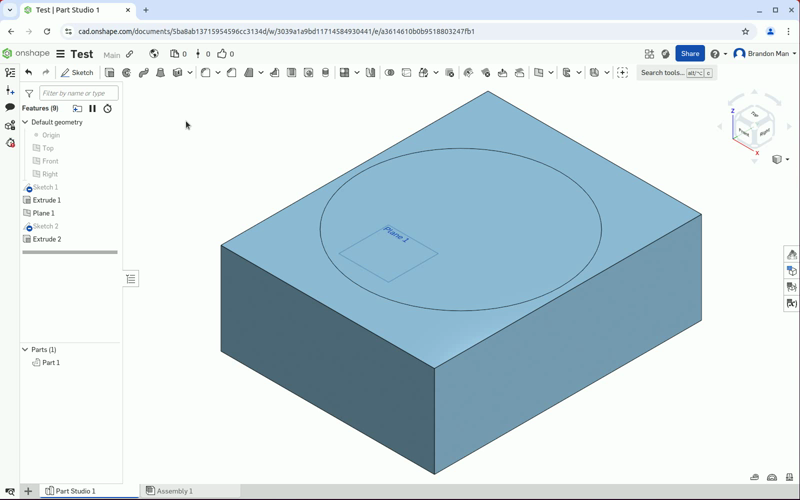
mouse_move(73, 189)
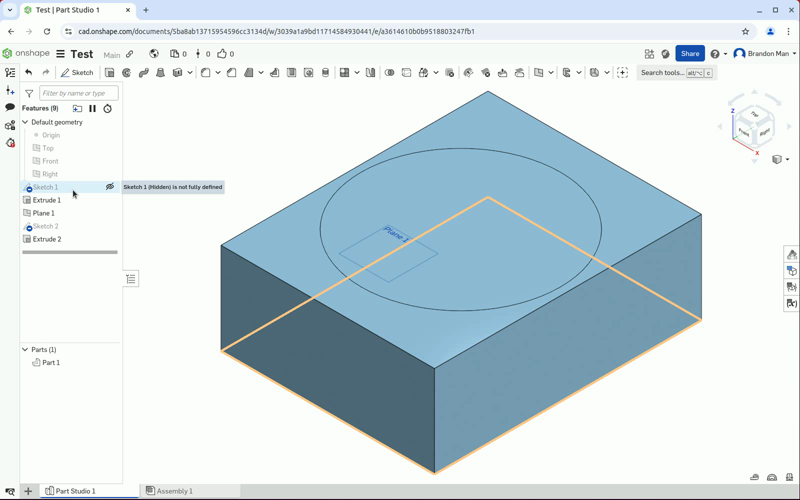
click(73, 189)